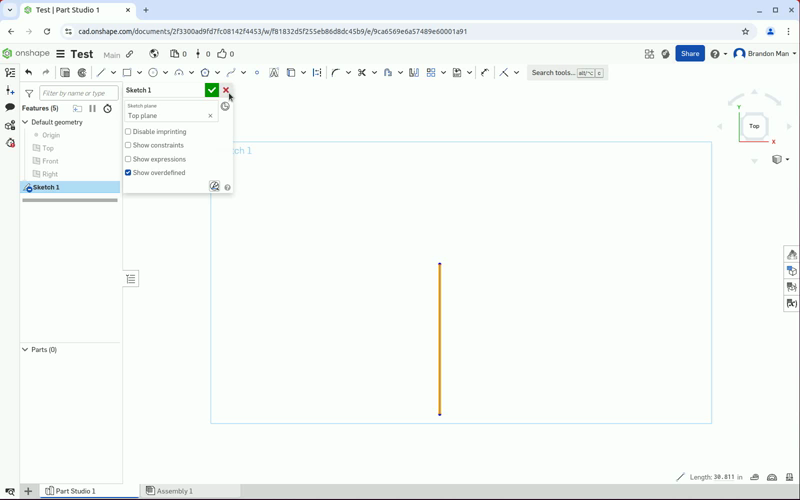
key(shift+h)
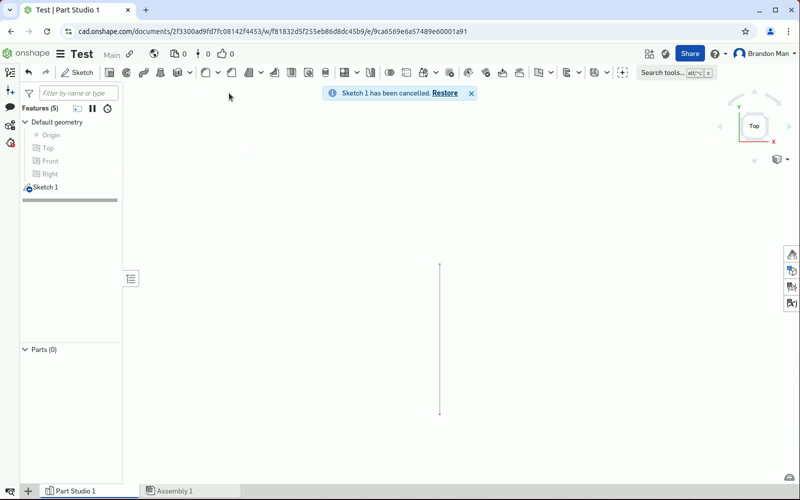
key(shift+s)
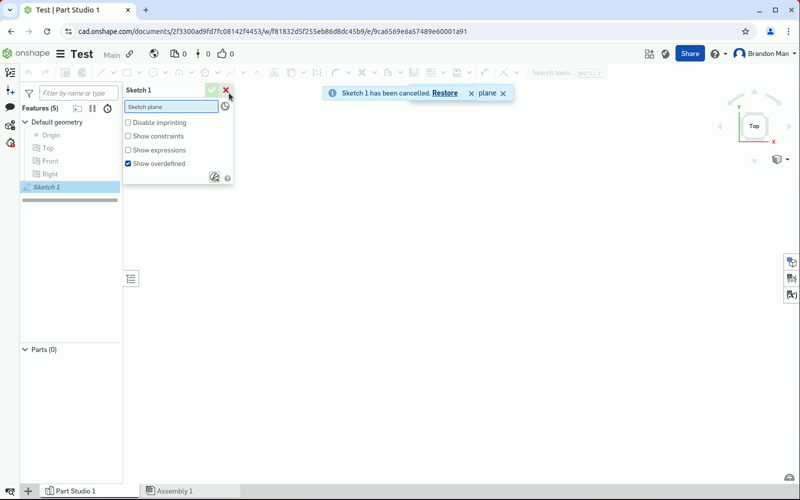
mouse_move(73, 150)
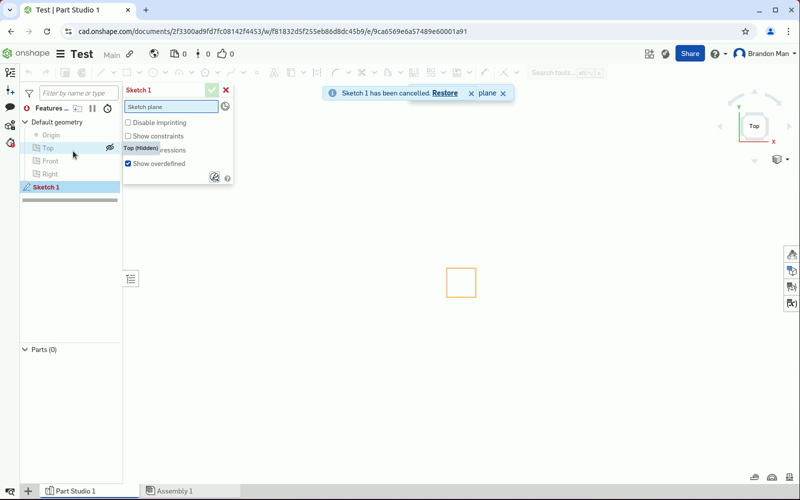
click(73, 150)
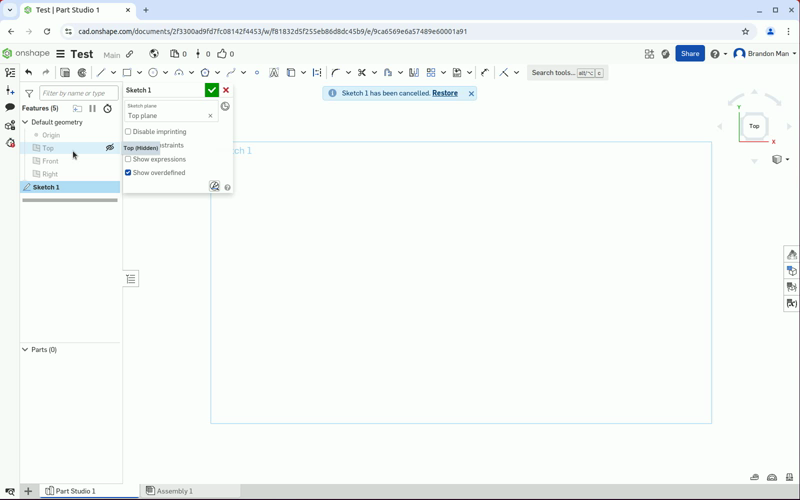
mouse_move(73, 352)
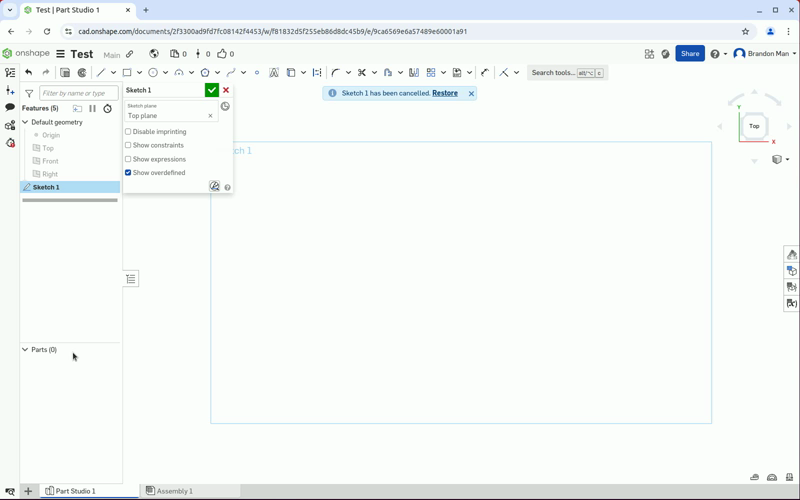
key(y)
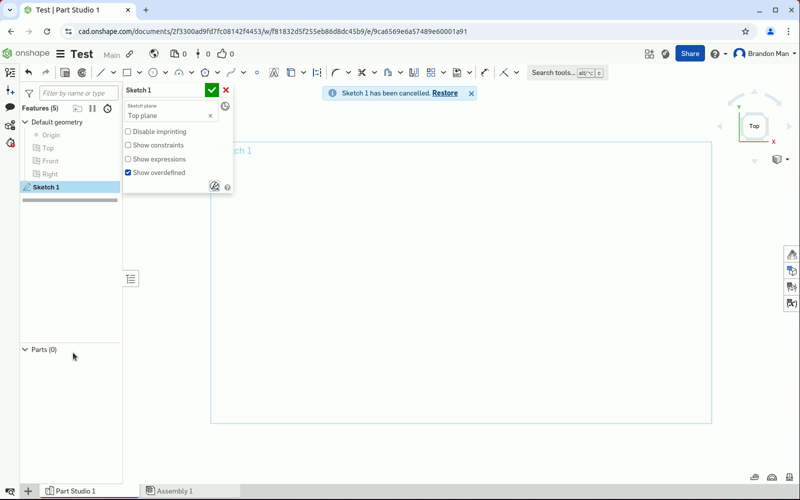
key(l)
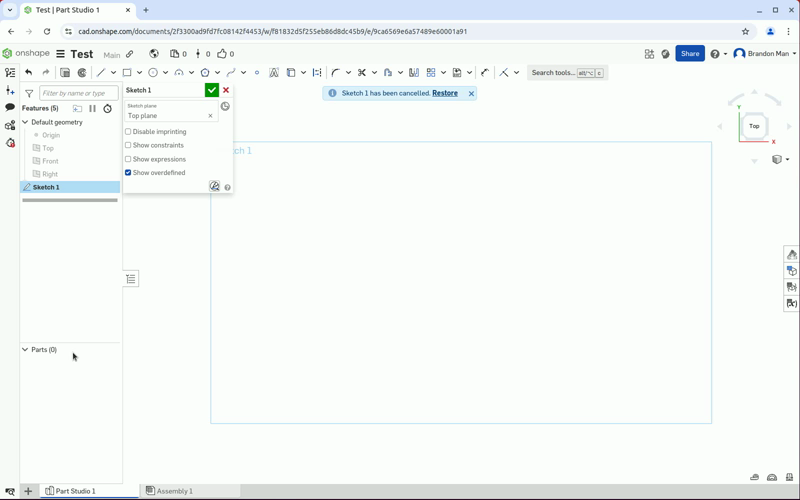
key_down(shift)
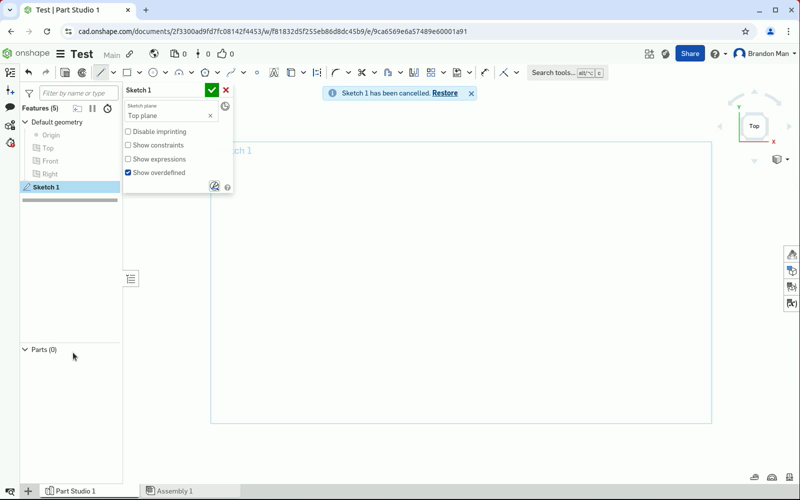
mouse_move(424, 314)
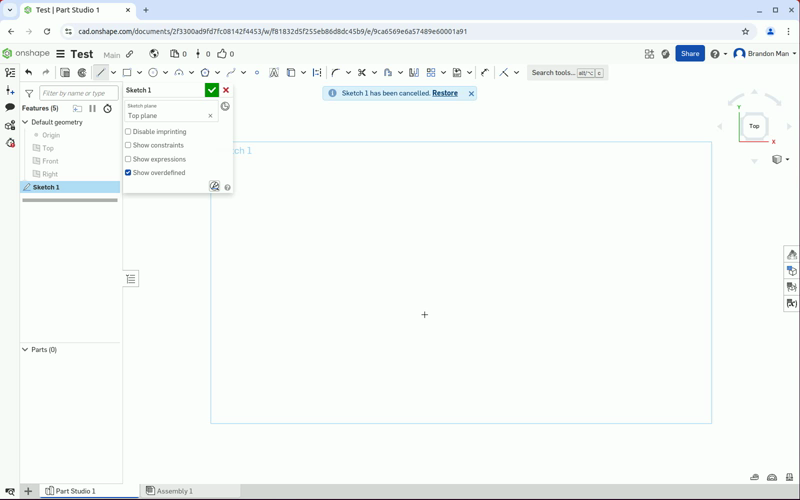
click(424, 314)
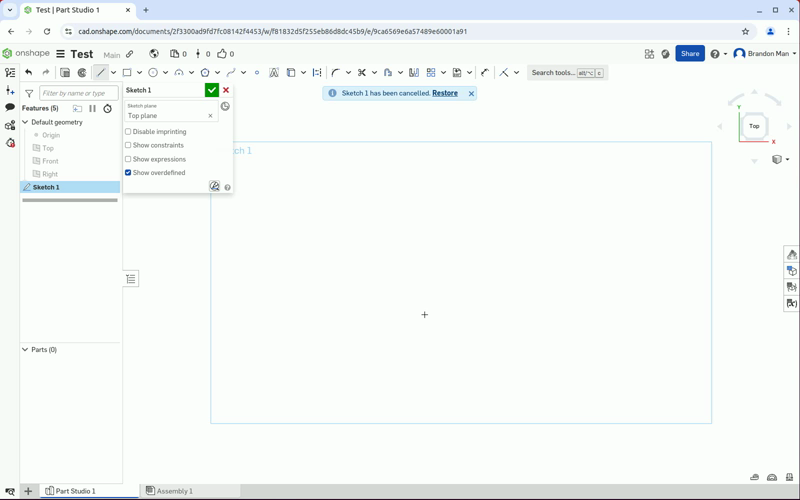
key_up(shift)
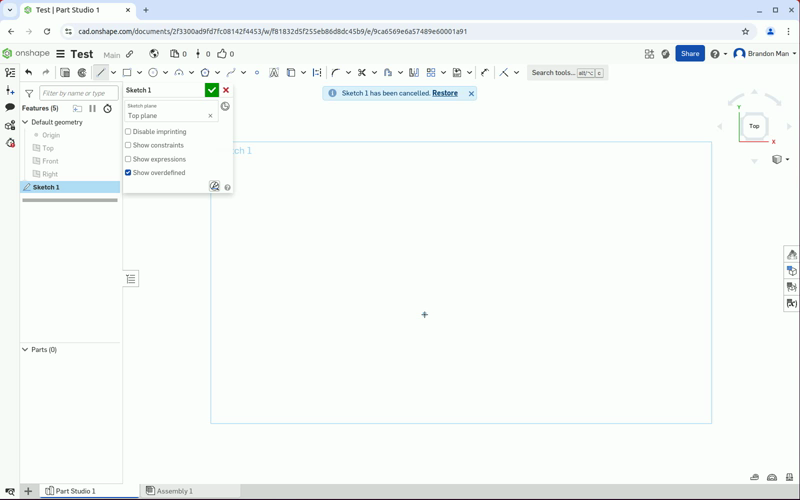
key_down(shift)
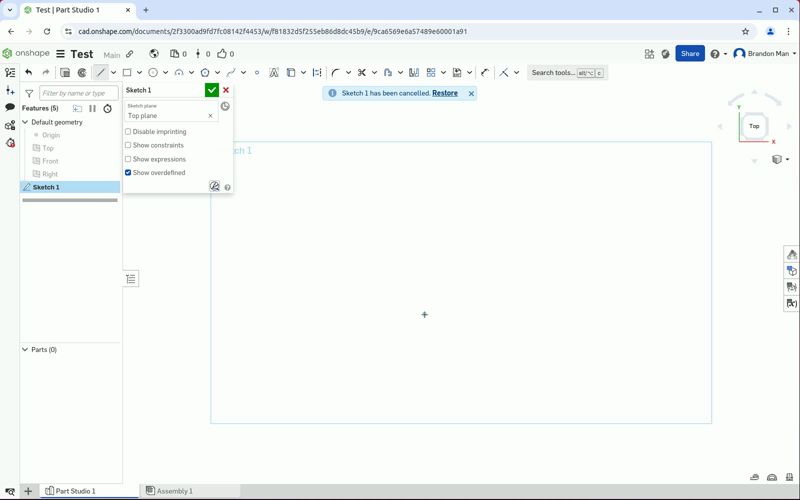
mouse_move(492, 314)
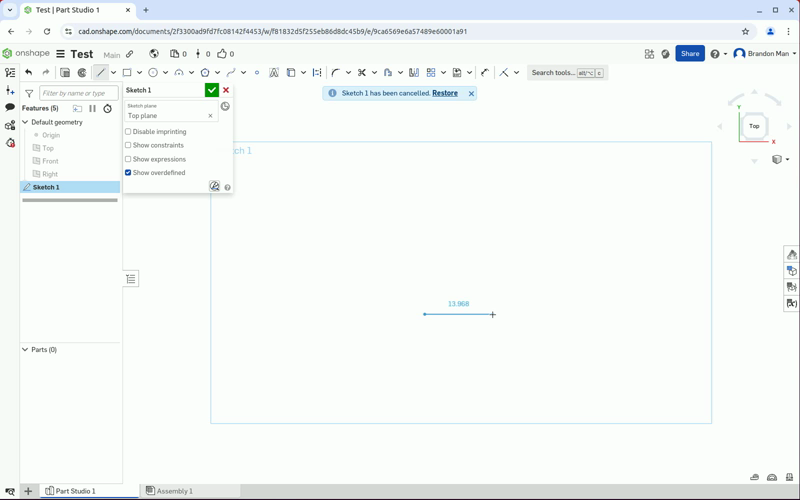
click(492, 314)
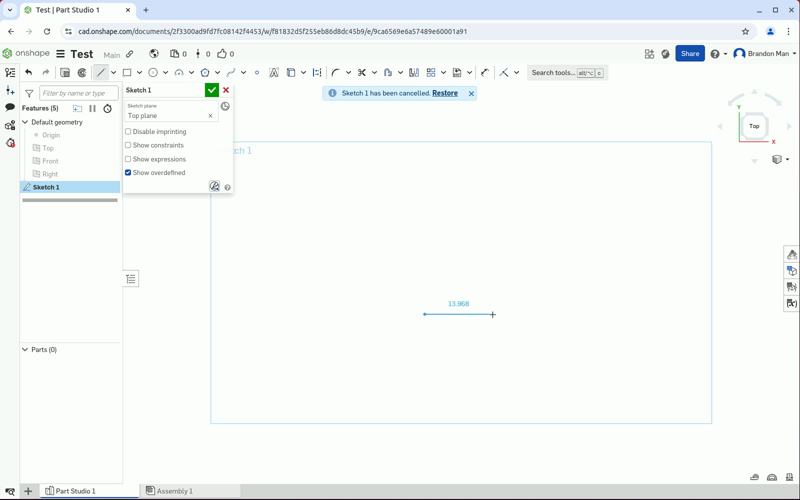
key_up(shift)
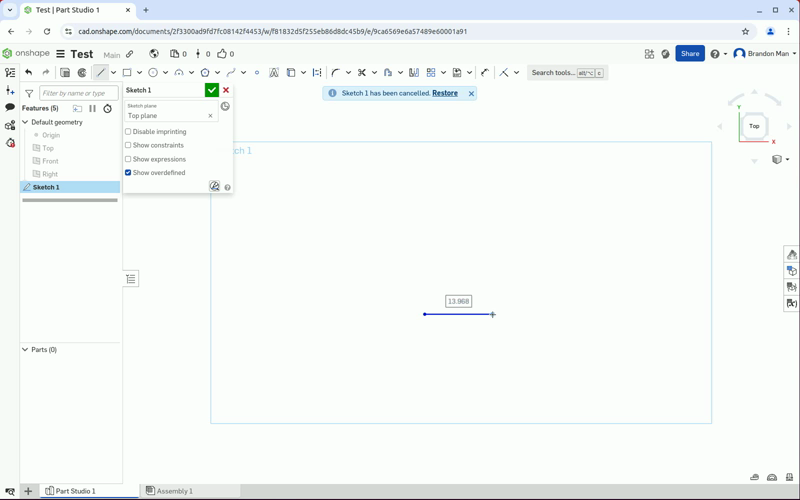
key_down(shift)
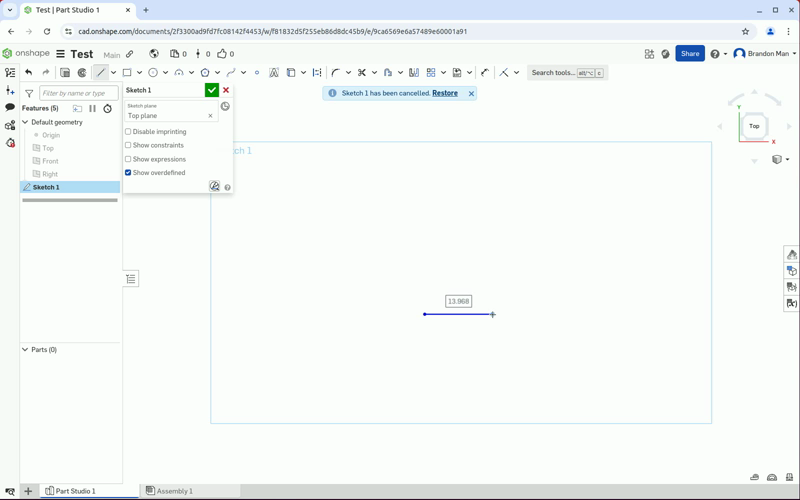
mouse_move(522, 314)
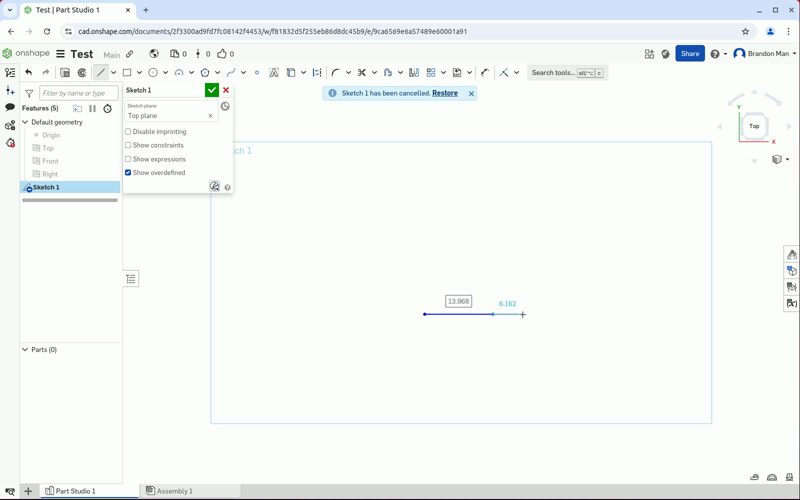
mouse_move(492, 269)
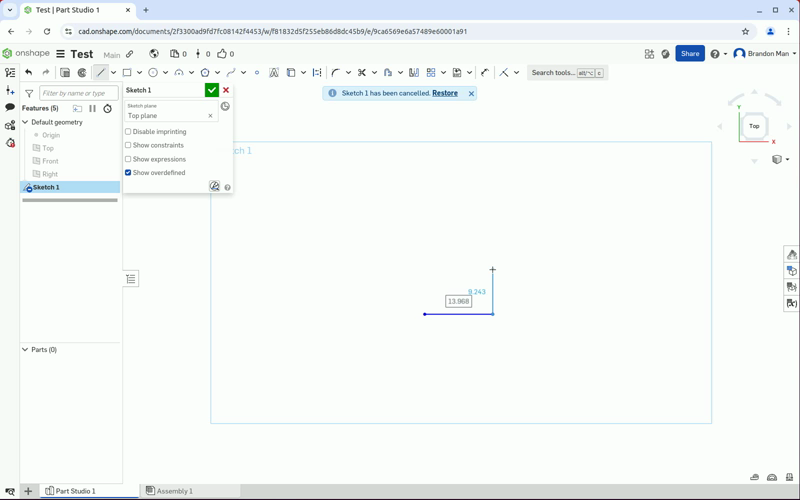
click(492, 269)
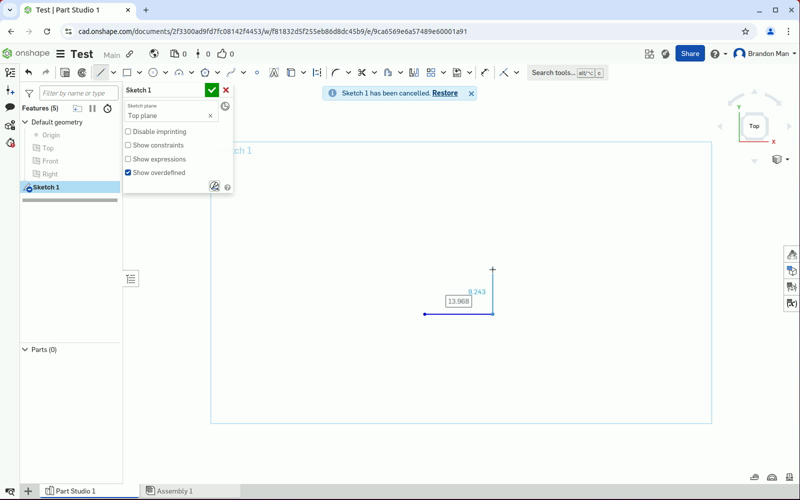
key_up(shift)
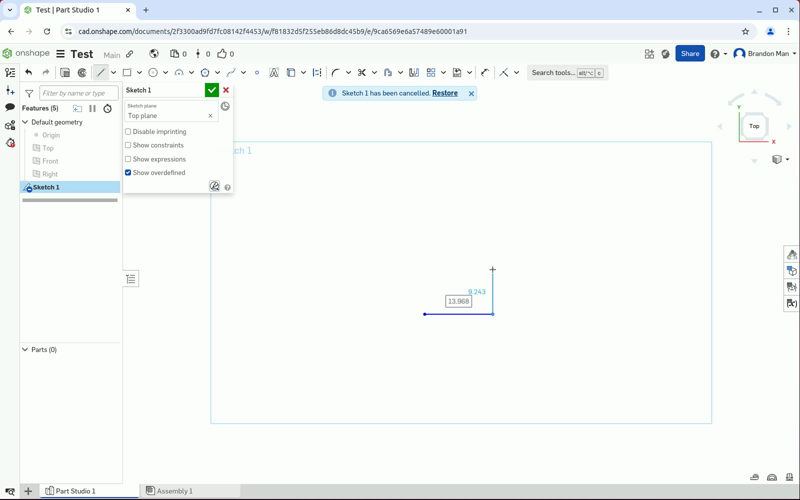
key_down(shift)
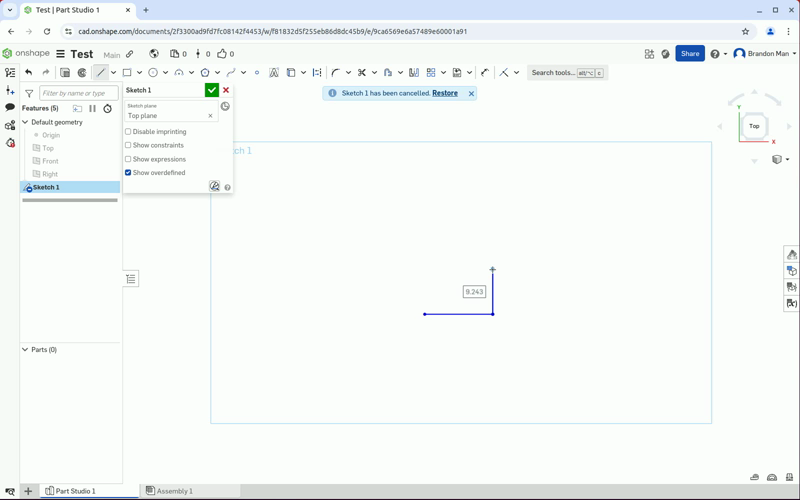
mouse_move(424, 269)
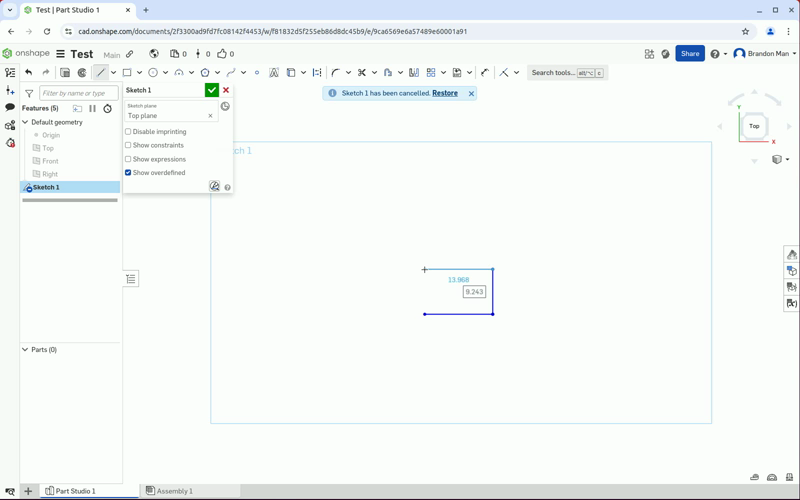
click(424, 269)
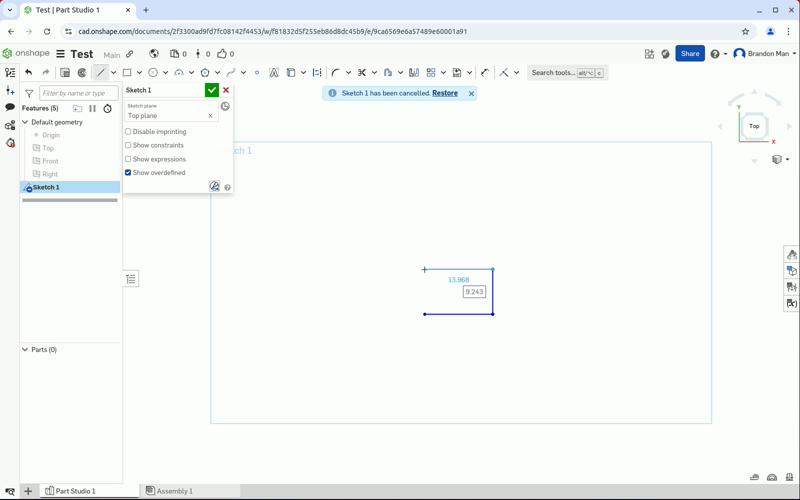
key_up(shift)
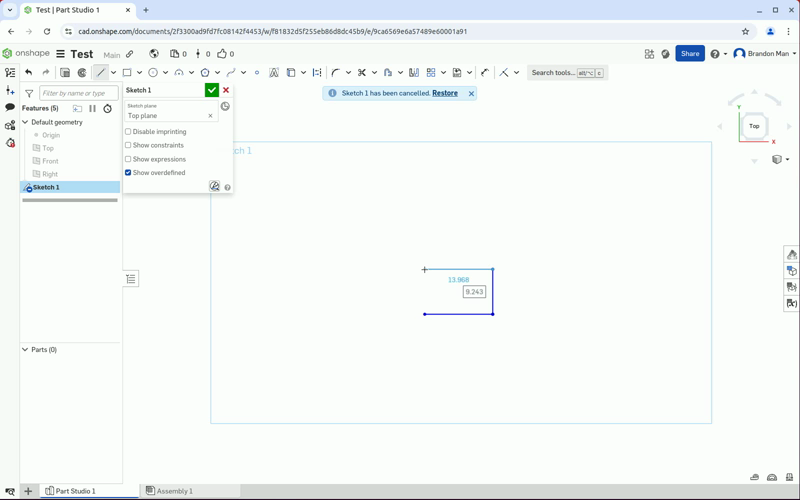
mouse_move(454, 269)
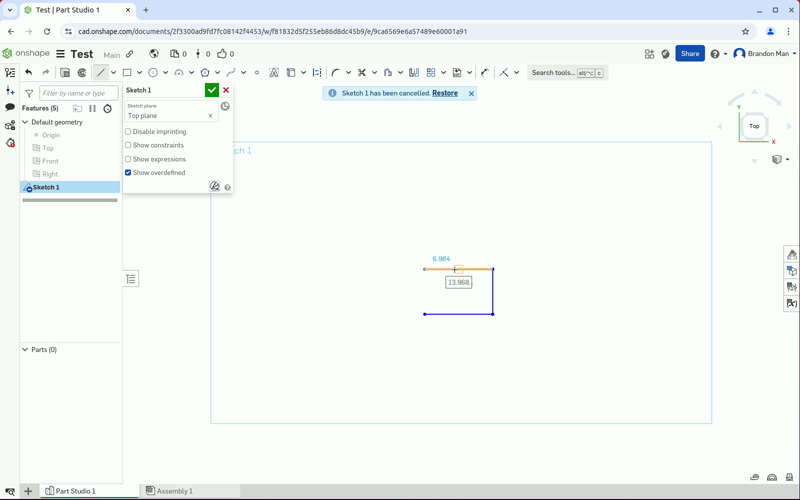
key_down(shift)
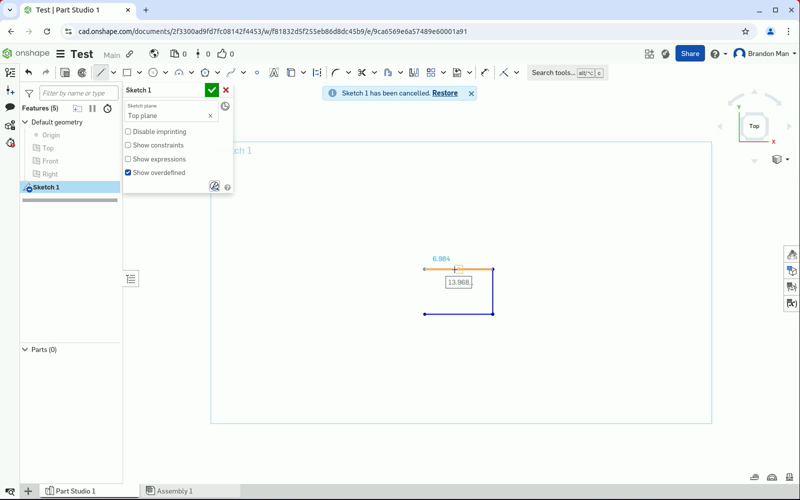
mouse_move(424, 314)
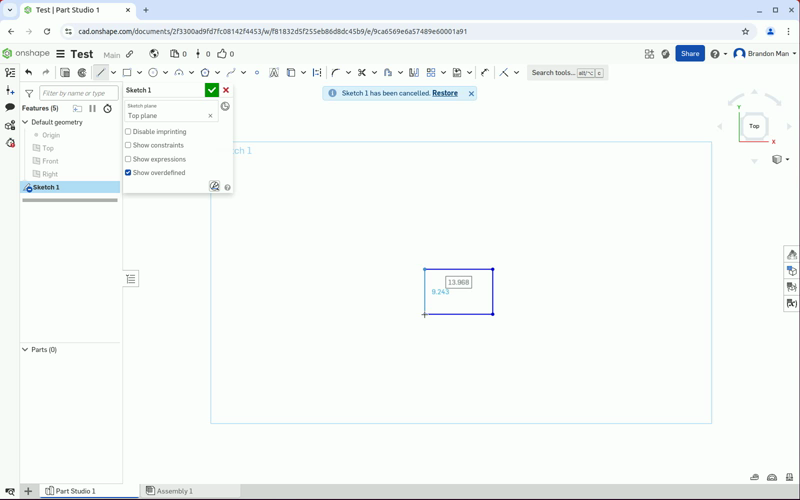
key_up(shift)
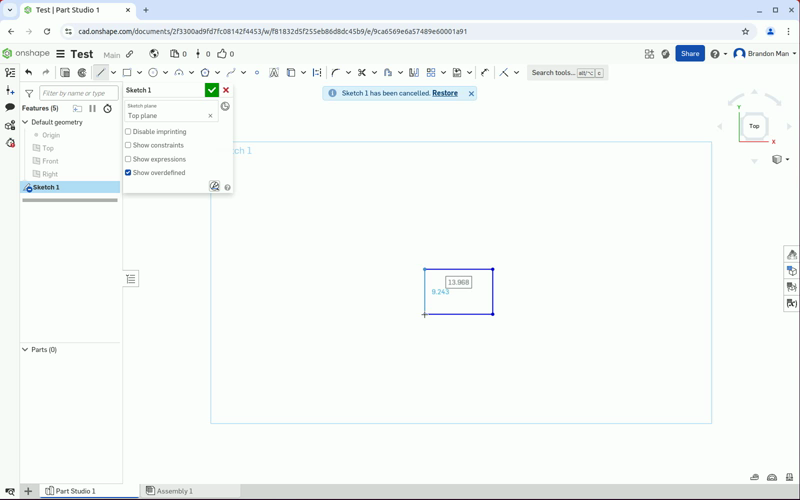
click(424, 314)
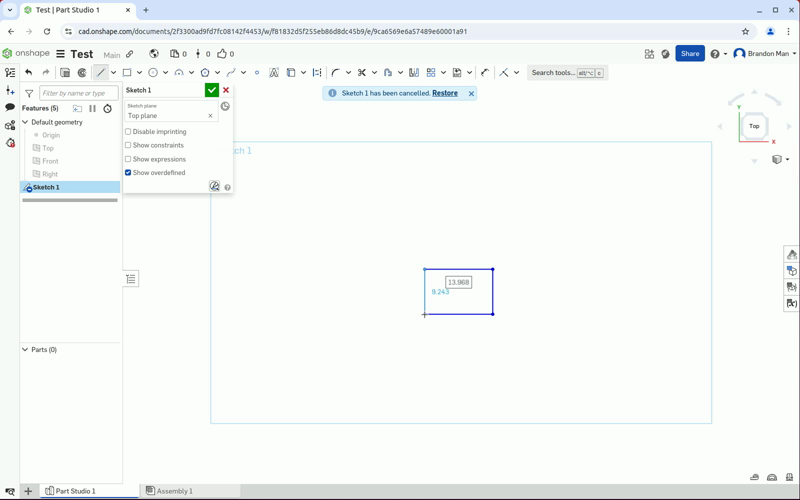
key(esc)
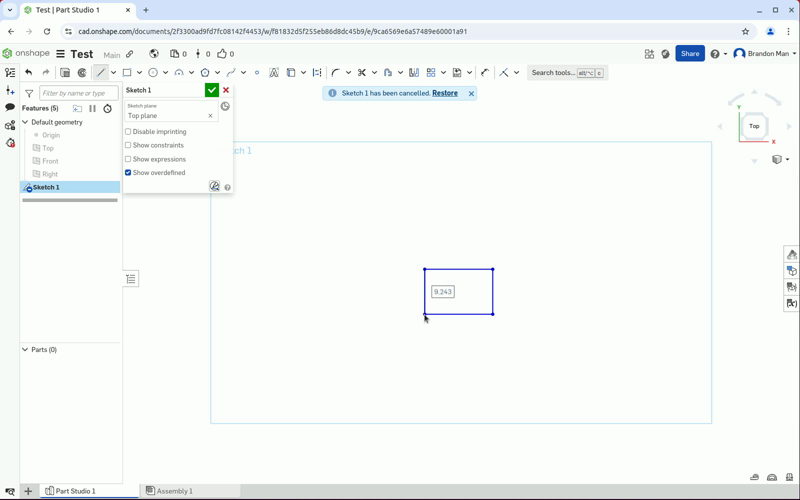
mouse_move(428, 310)
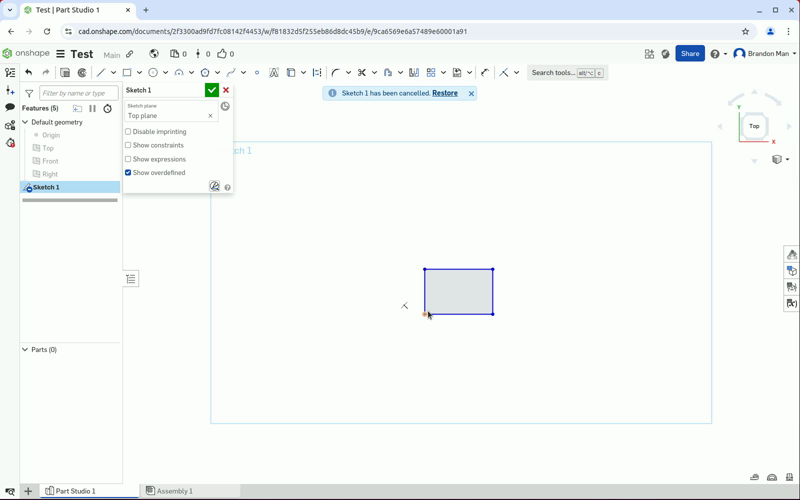
click(428, 310)
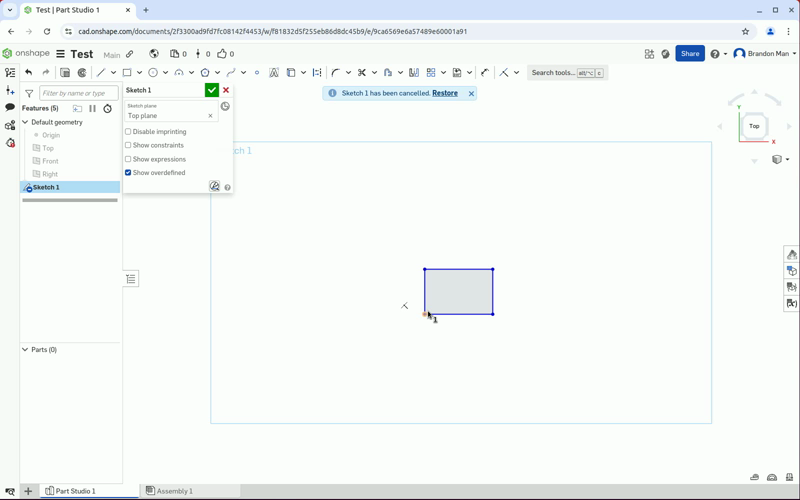
mouse_move(73, 352)
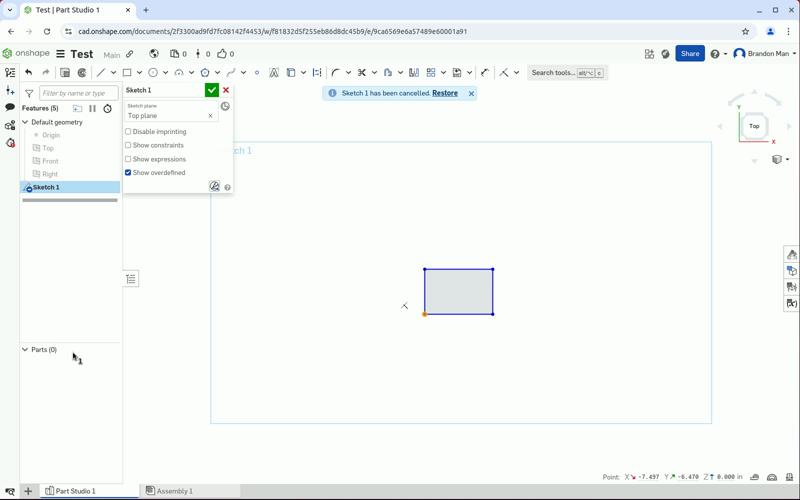
key(shift+y)
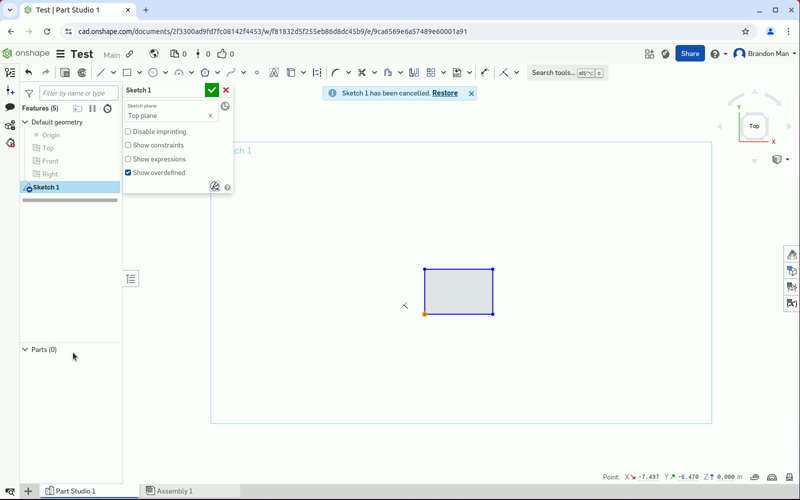
key(shift+e)
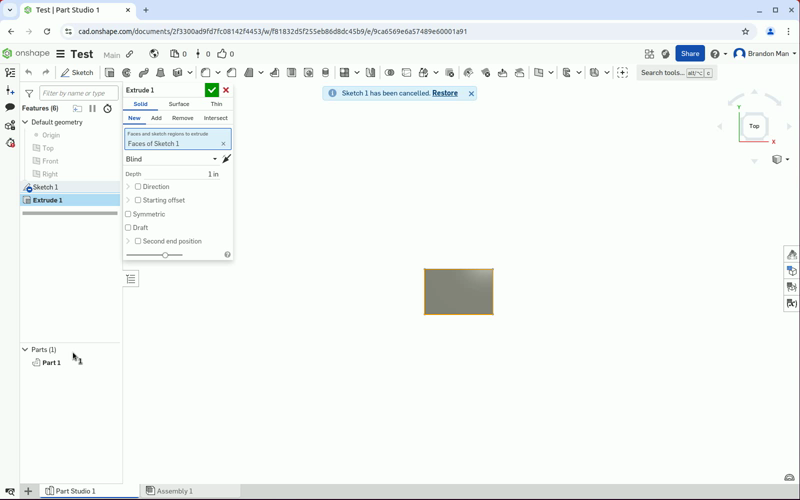
mouse_move(143, 106)
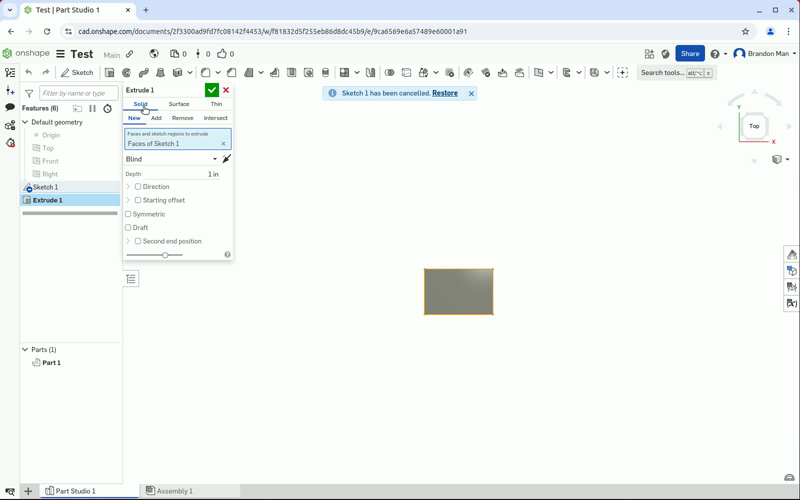
click(143, 106)
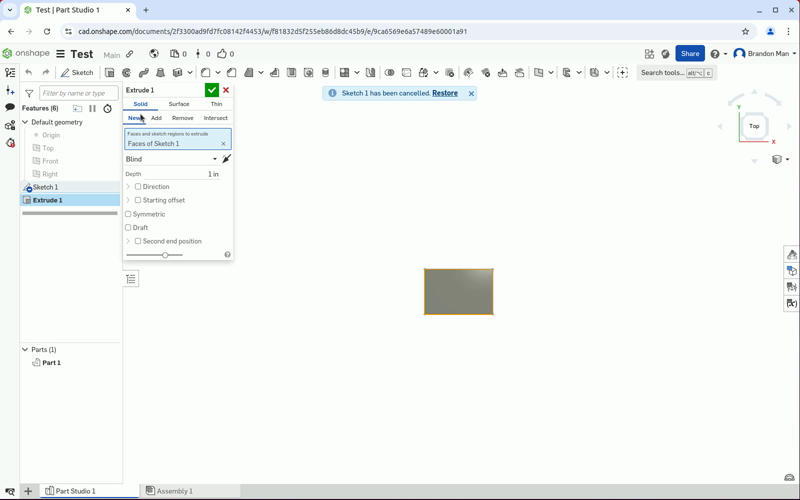
mouse_move(137, 120)
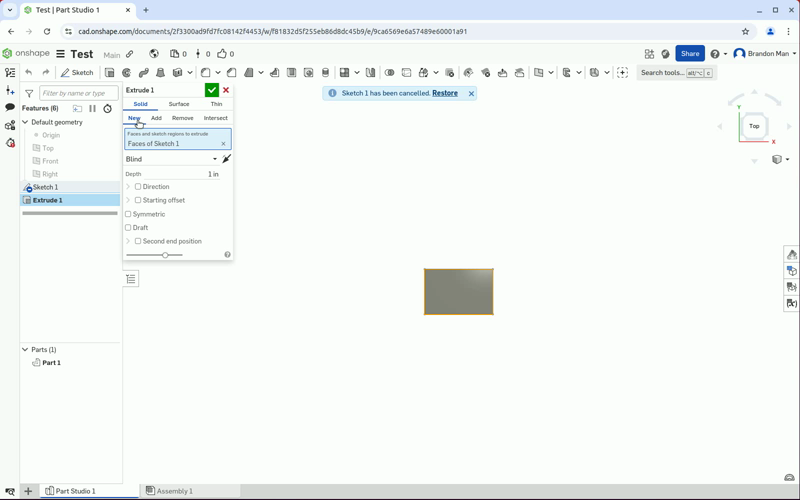
click(137, 120)
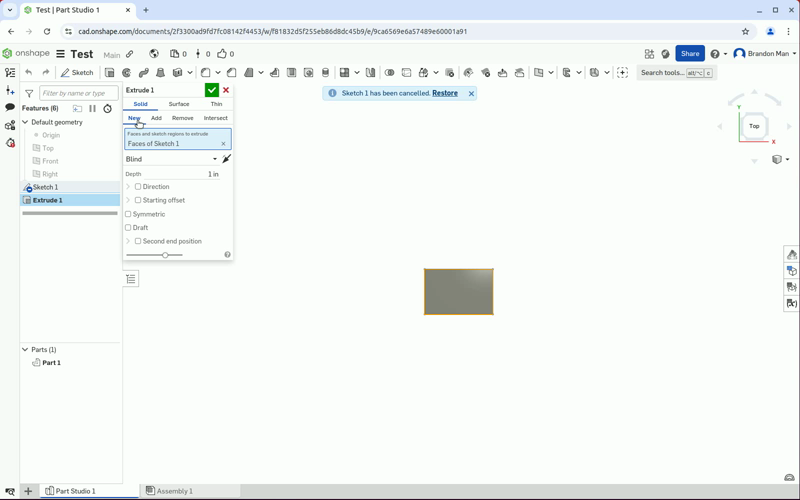
key(tab, 4)
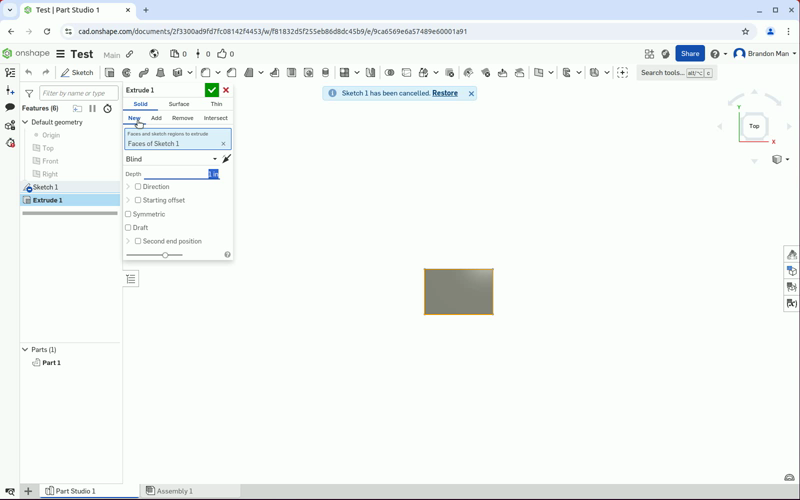
text(4.574)
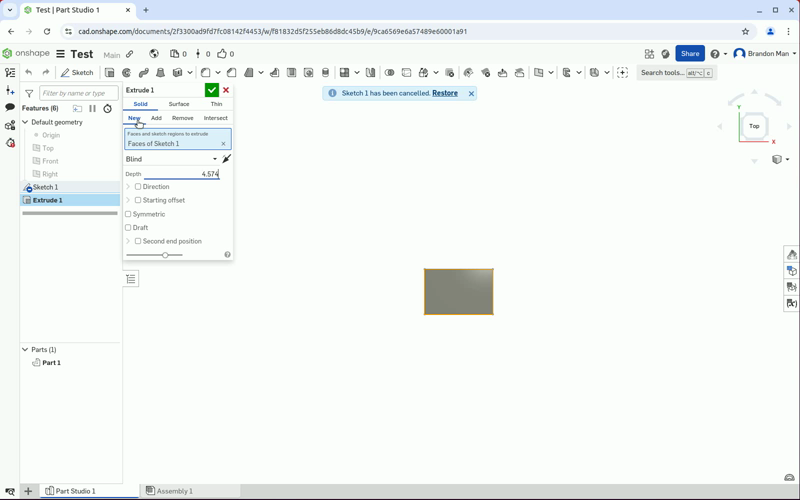
key(enter)
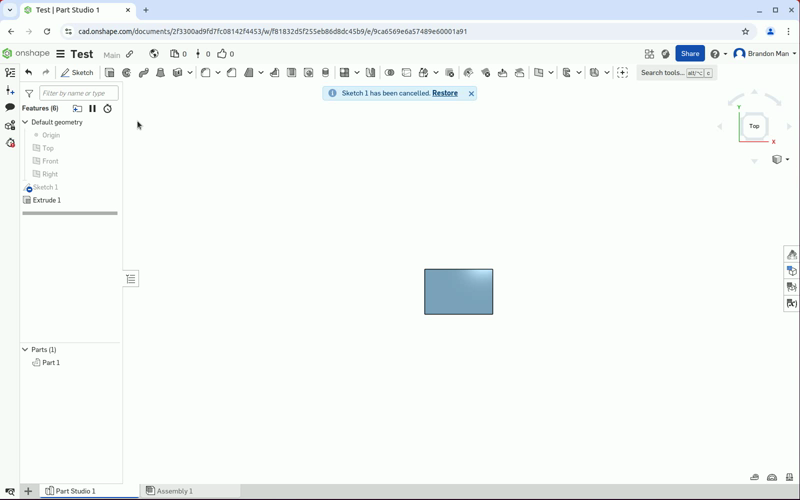
key(shift+h)
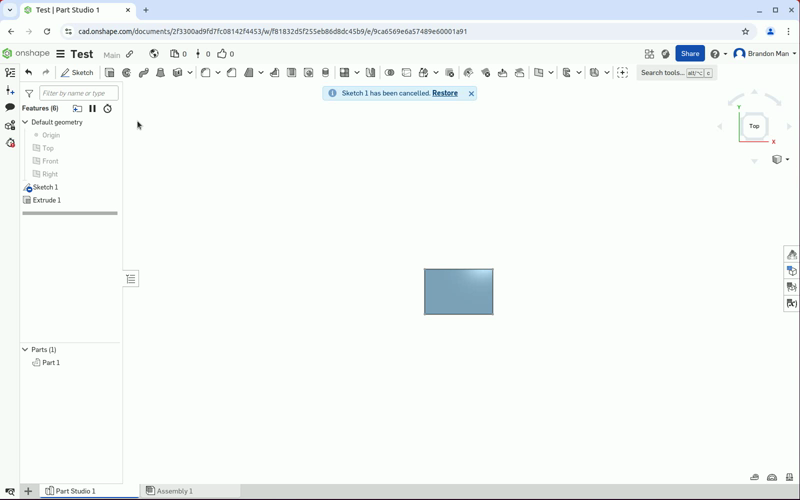
key(shift+h)
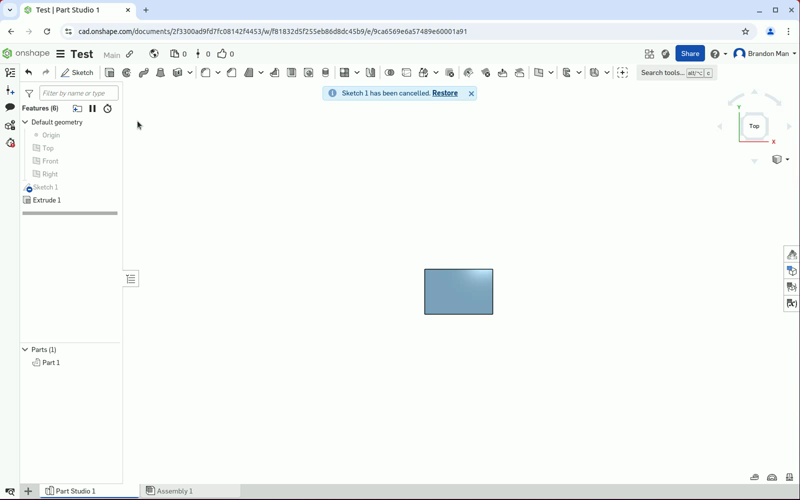
mouse_move(73, 189)
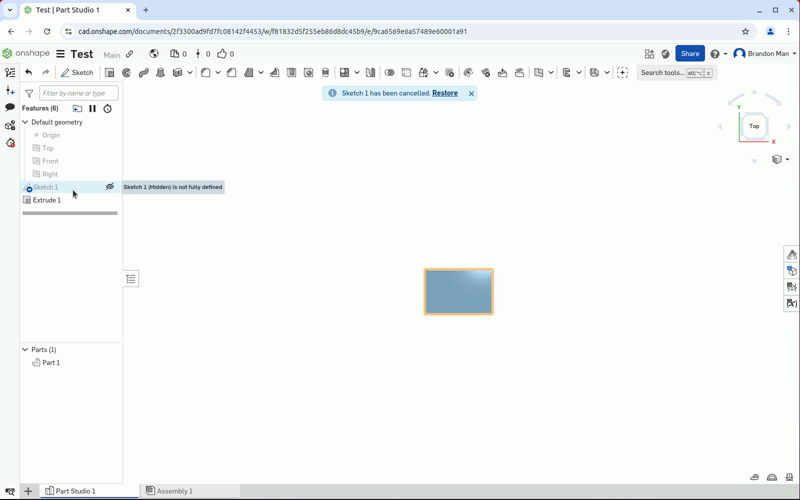
click(73, 189)
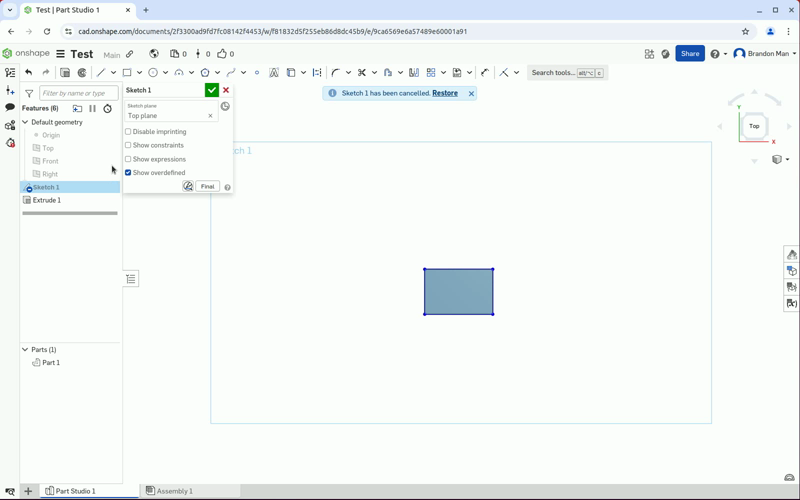
mouse_move(229, 92)
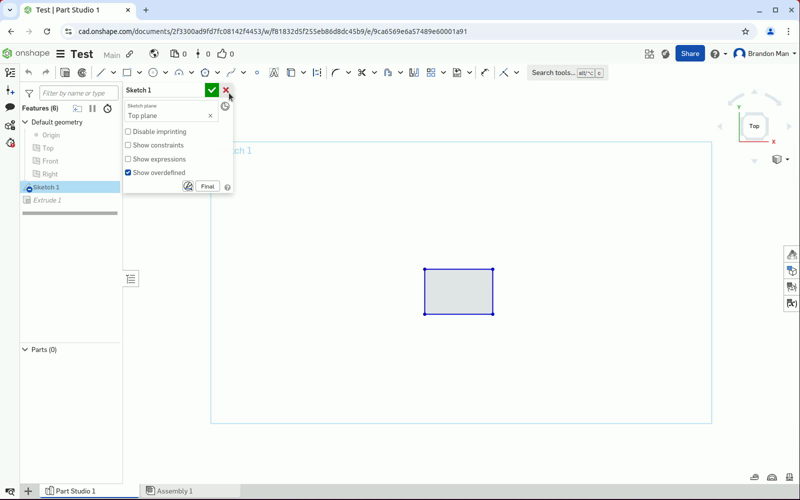
click(229, 92)
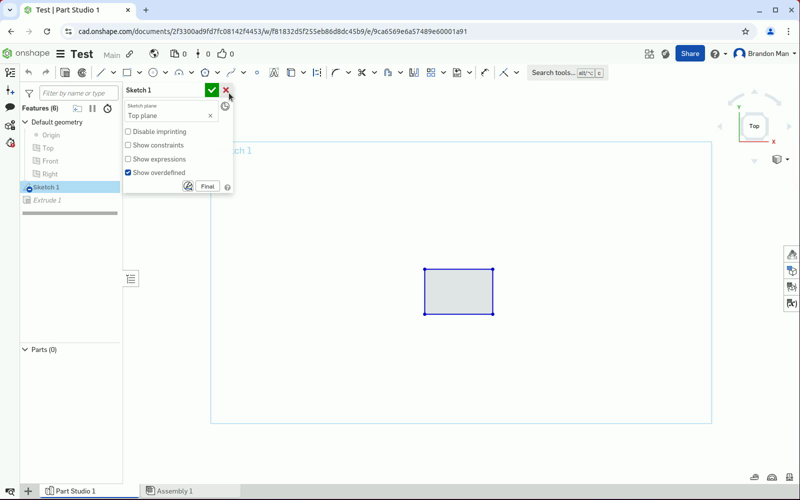
key(shift+s)
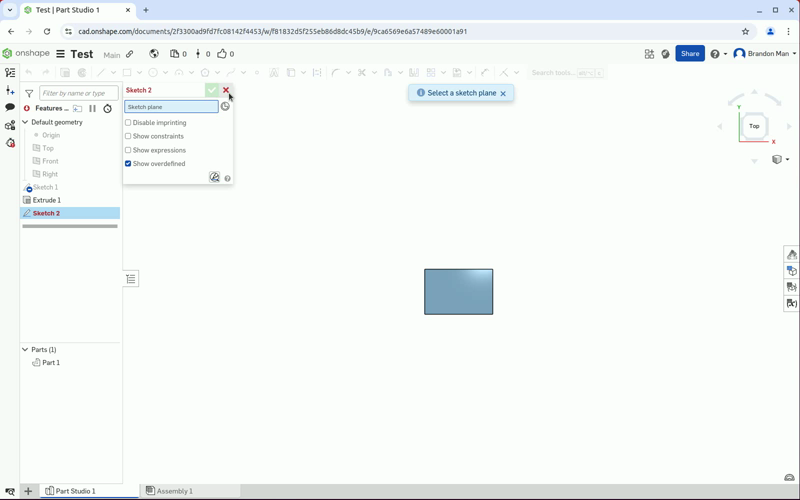
mouse_move(73, 150)
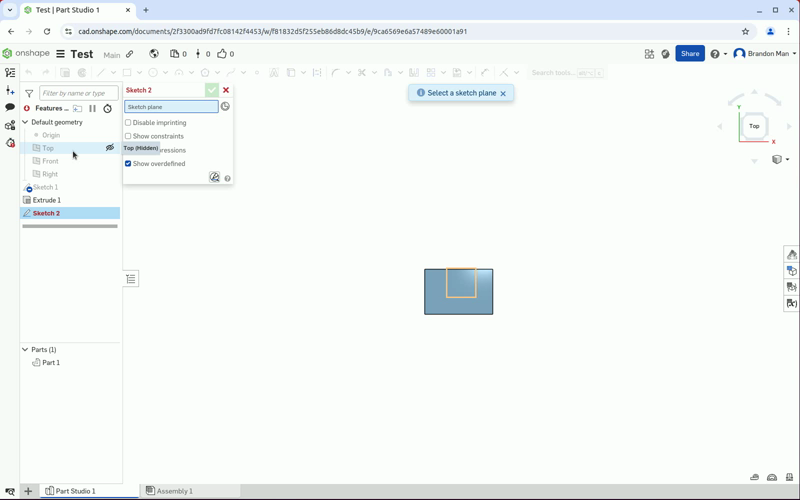
click(73, 150)
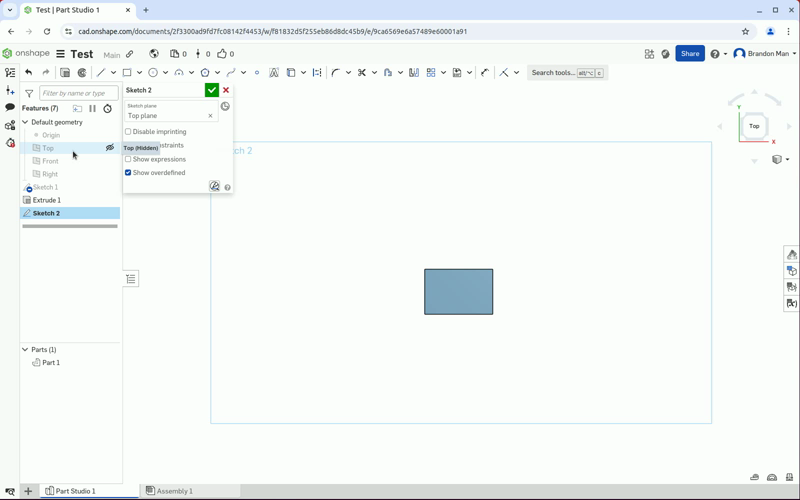
mouse_move(73, 352)
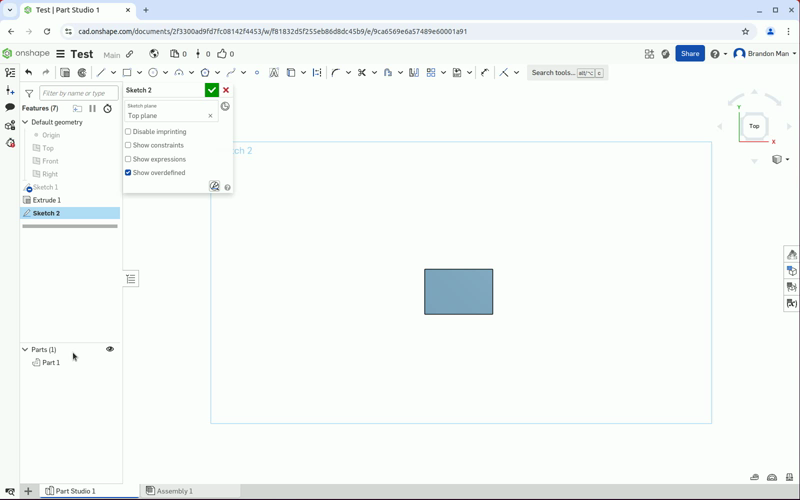
key(y)
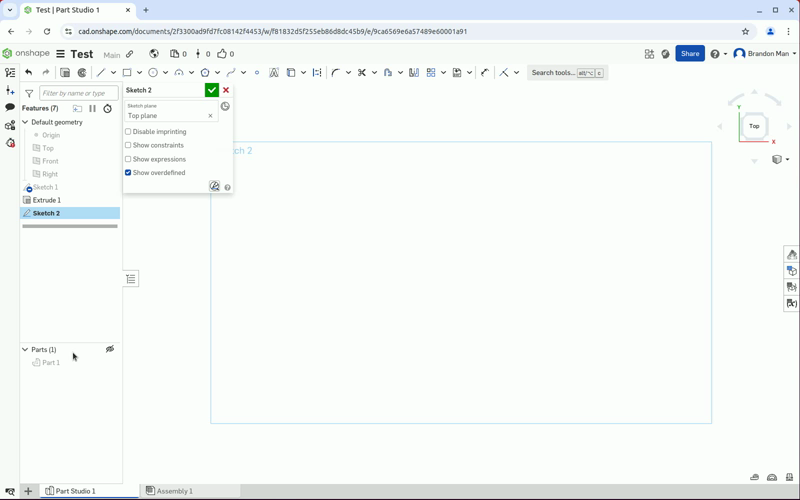
key(c)
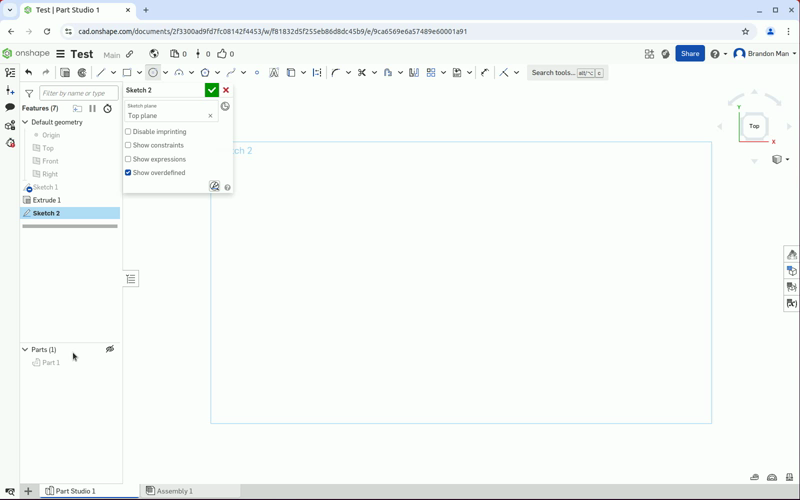
key_down(shift)
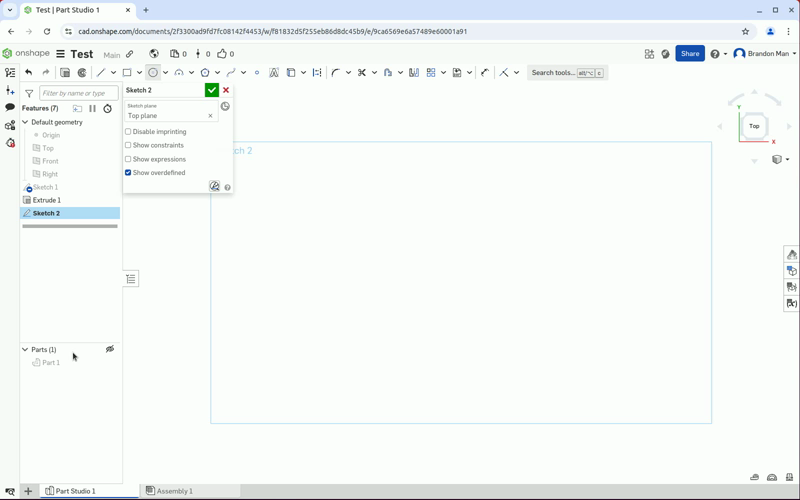
mouse_move(353, 290)
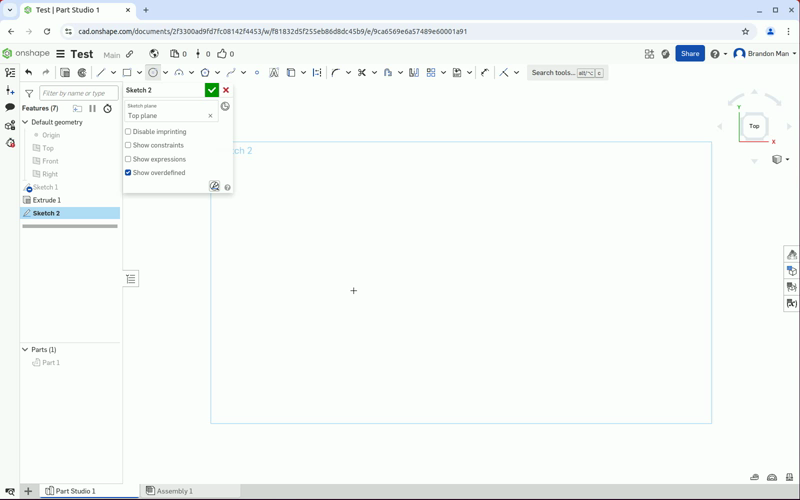
click(353, 290)
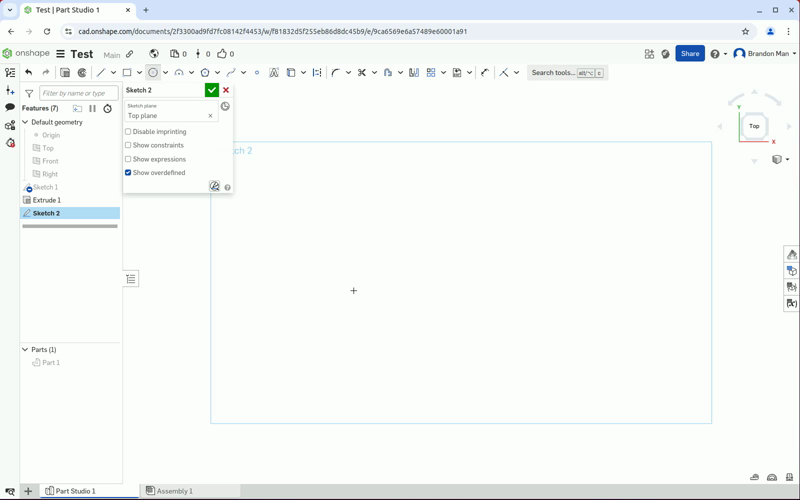
key_up(shift)
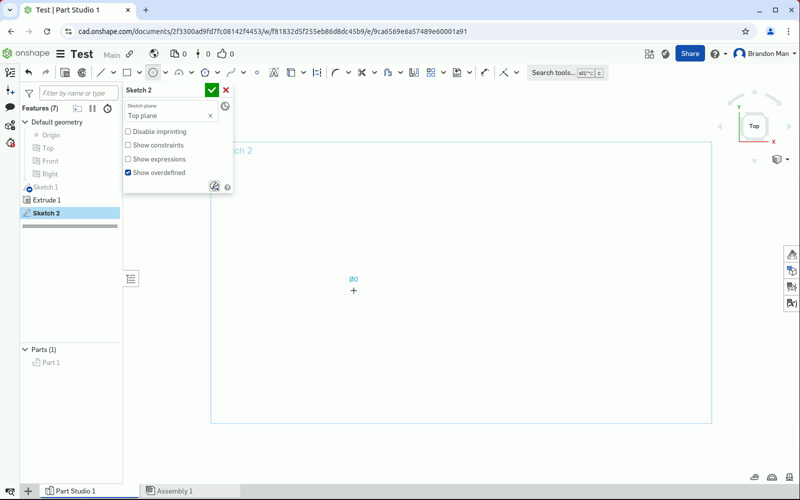
mouse_move(358, 290)
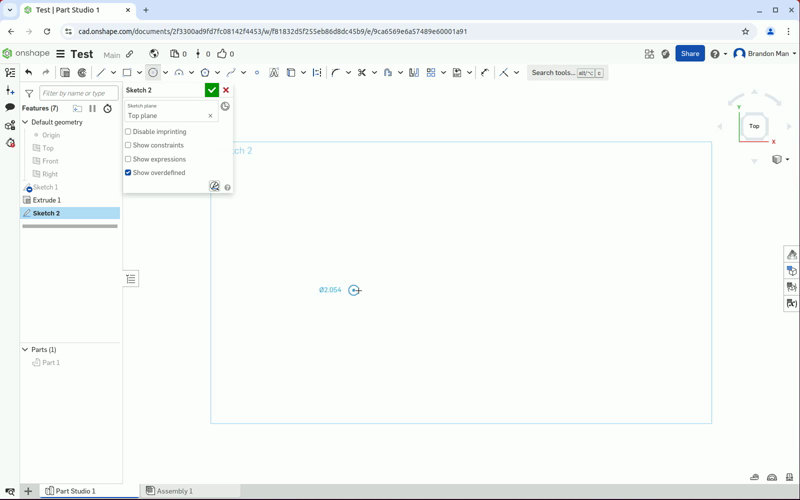
click(358, 290)
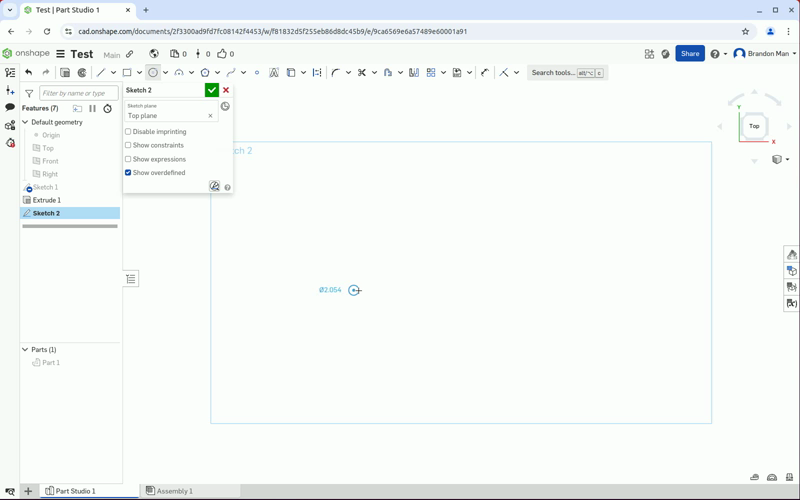
key(esc)
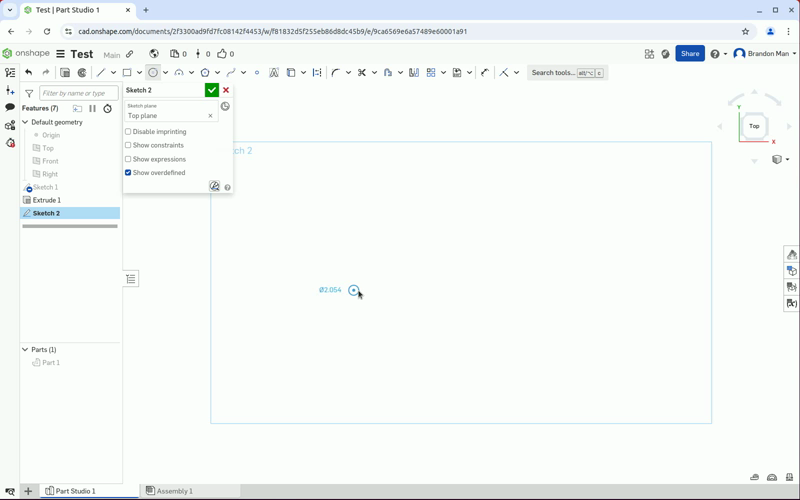
mouse_move(351, 287)
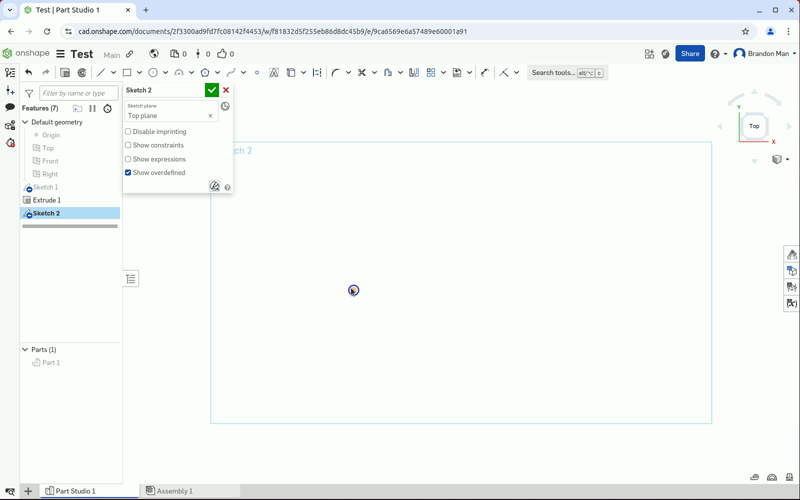
scroll(6)
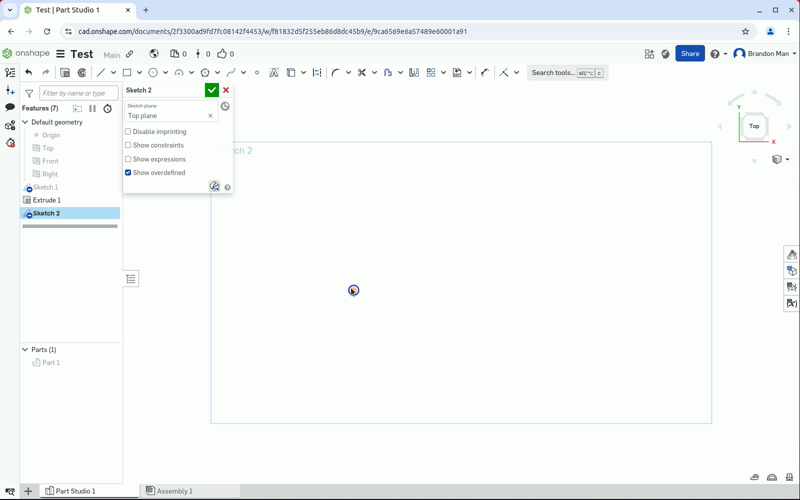
scroll(6)
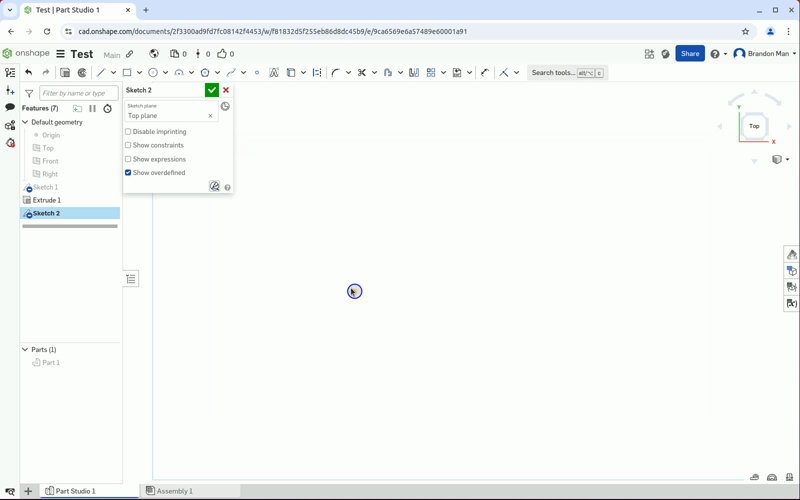
scroll(6)
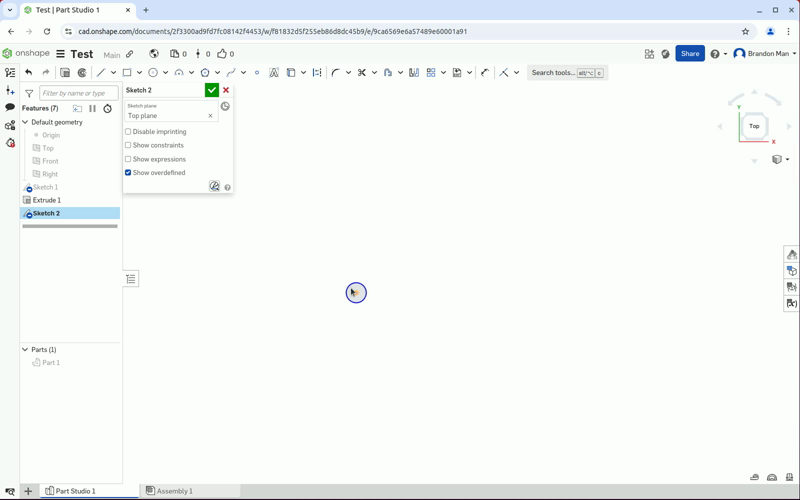
scroll(6)
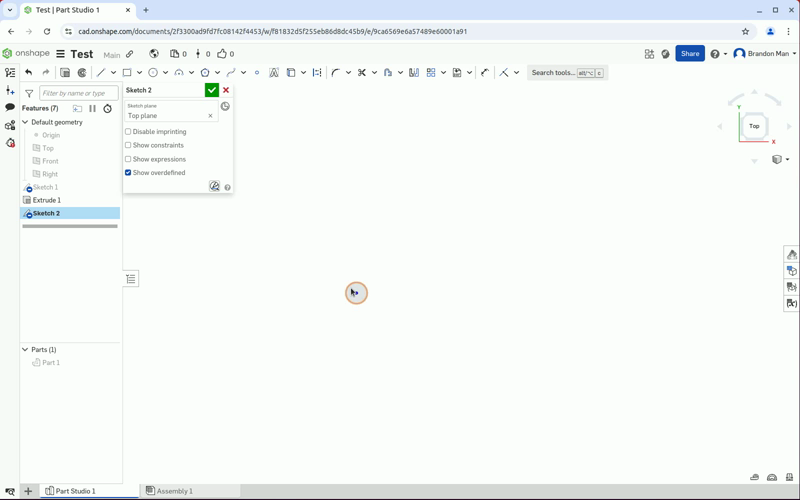
scroll(6)
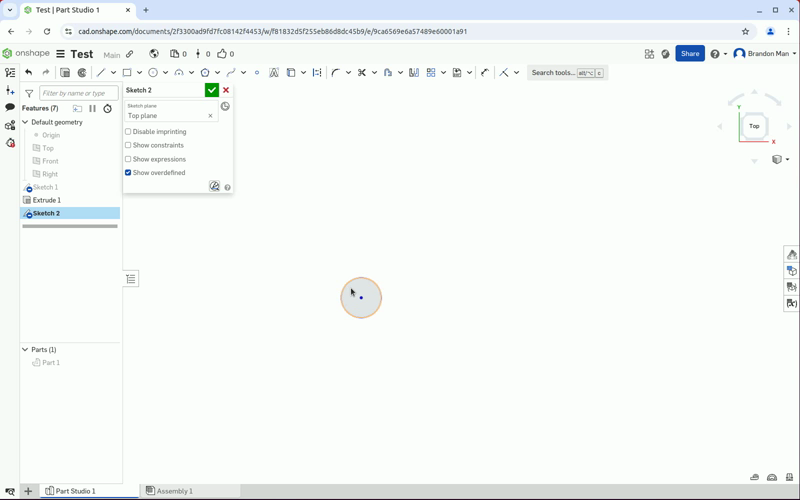
scroll(6)
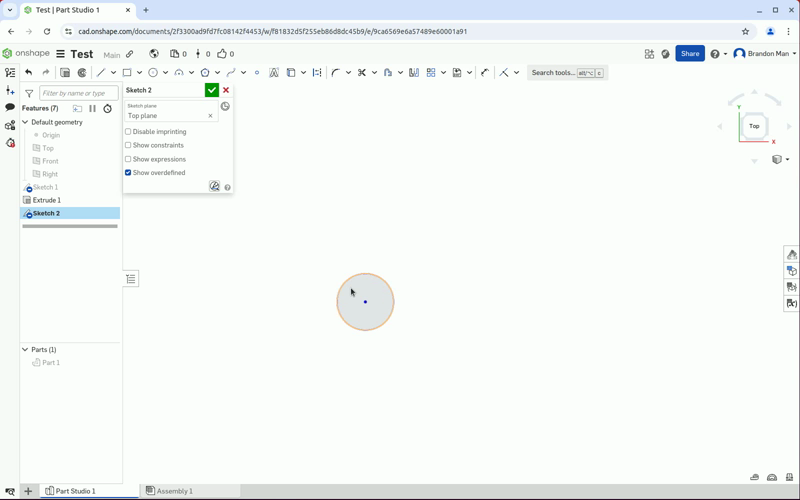
scroll(6)
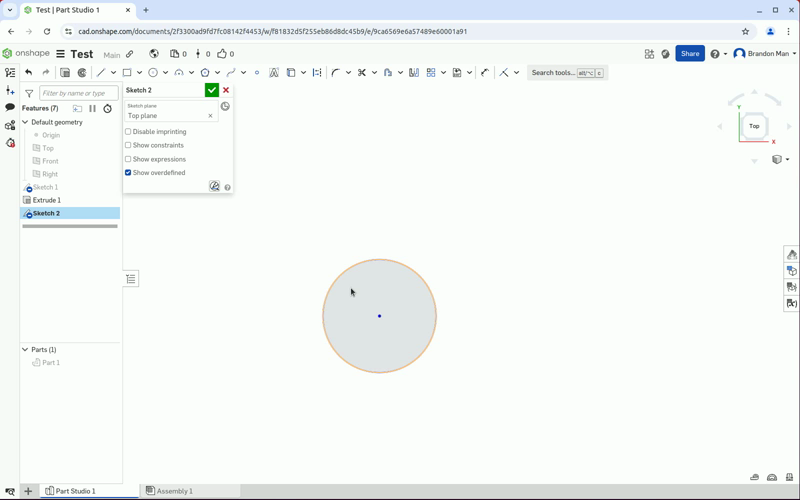
click(351, 287)
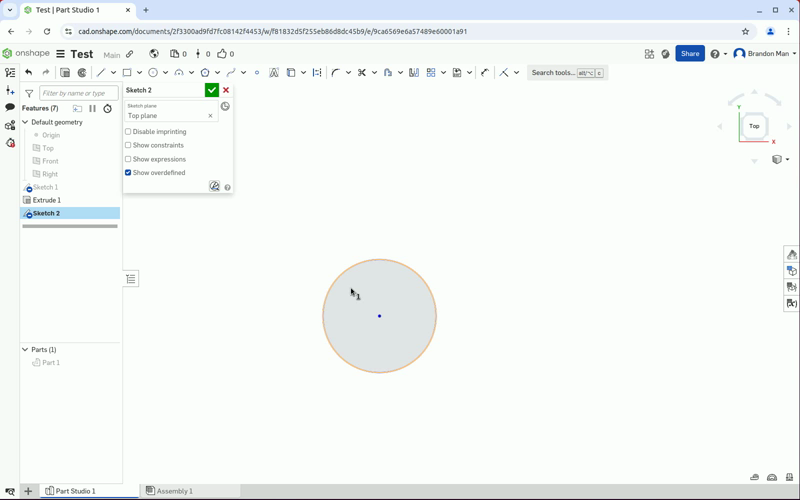
scroll(-6)
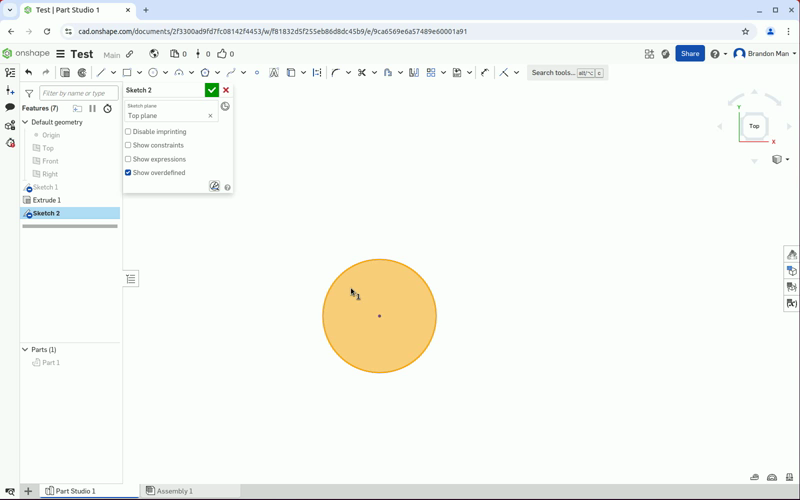
scroll(-6)
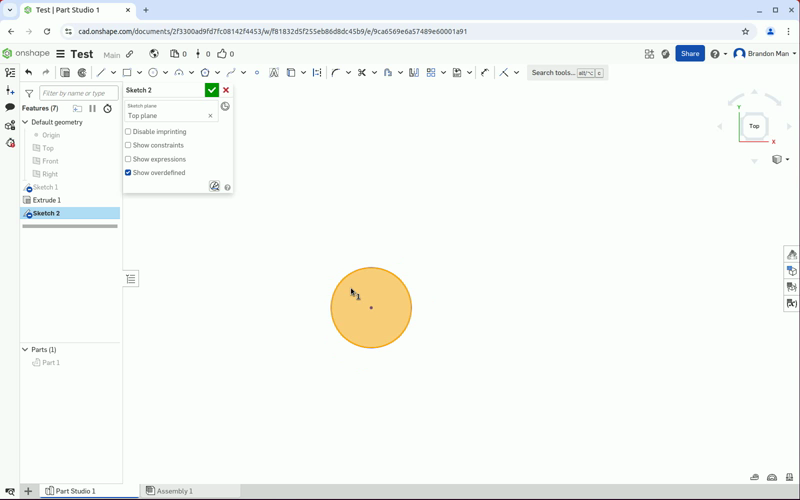
scroll(-6)
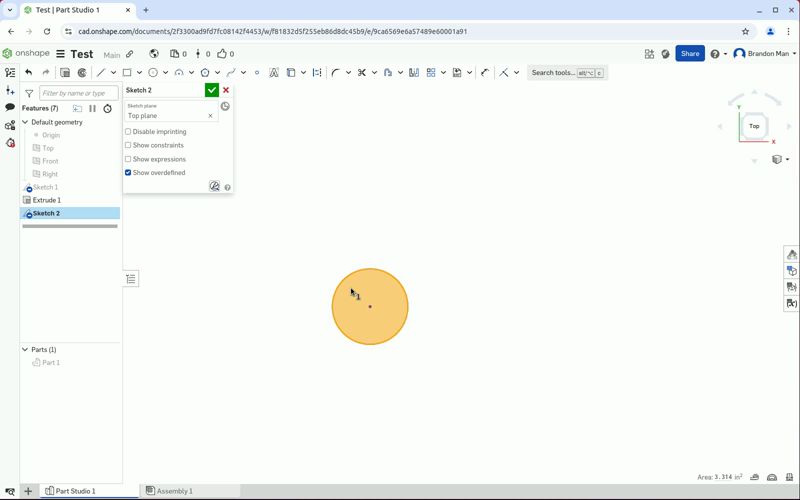
scroll(-6)
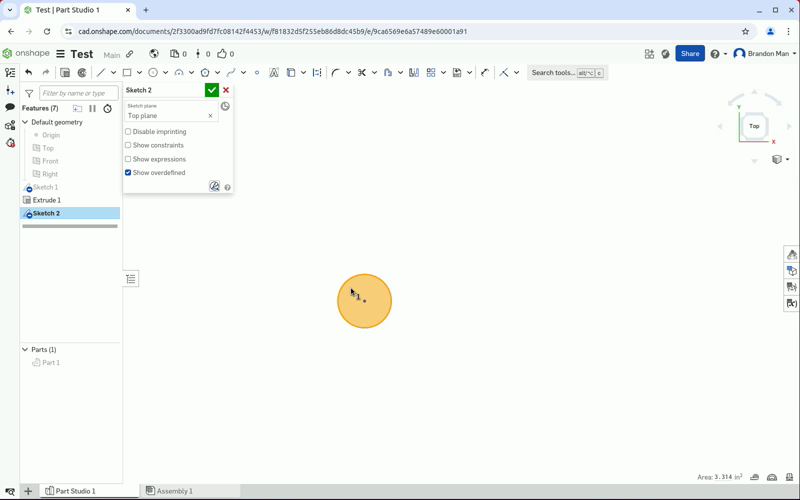
scroll(-6)
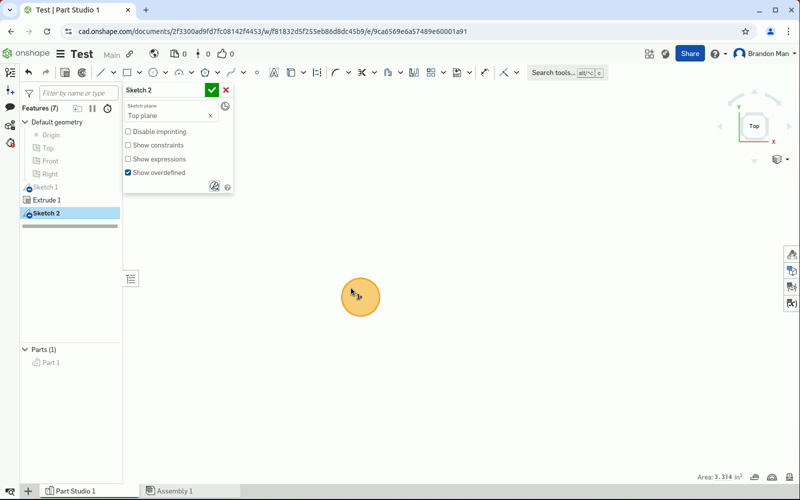
scroll(-6)
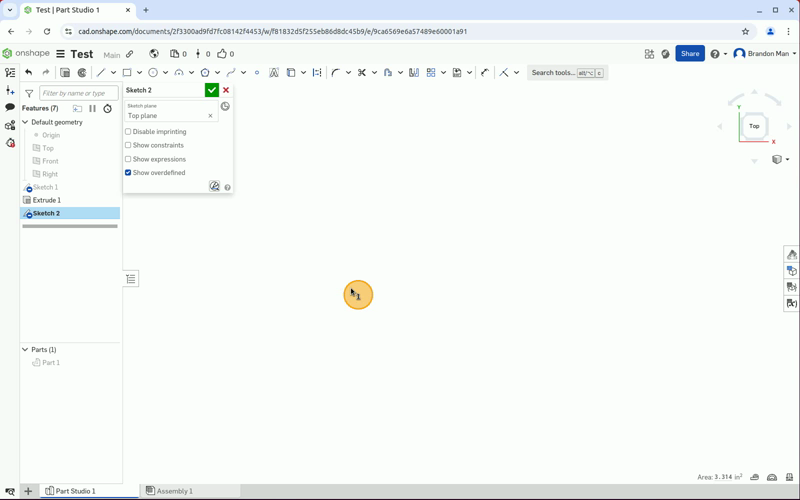
scroll(-6)
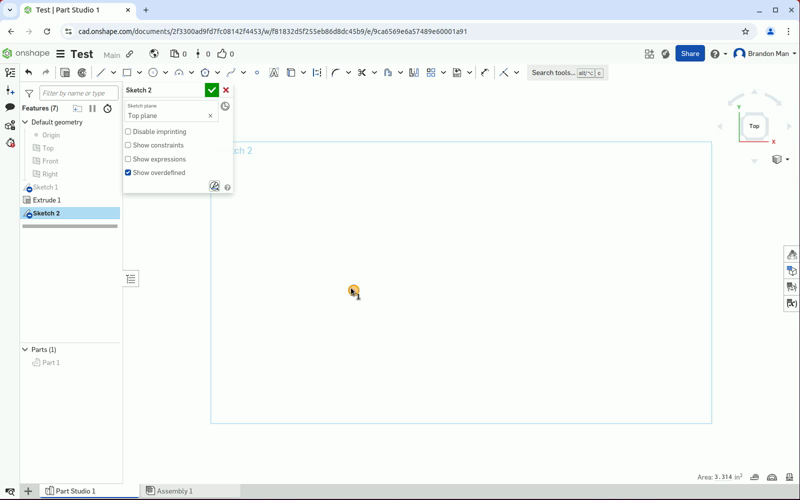
mouse_move(73, 352)
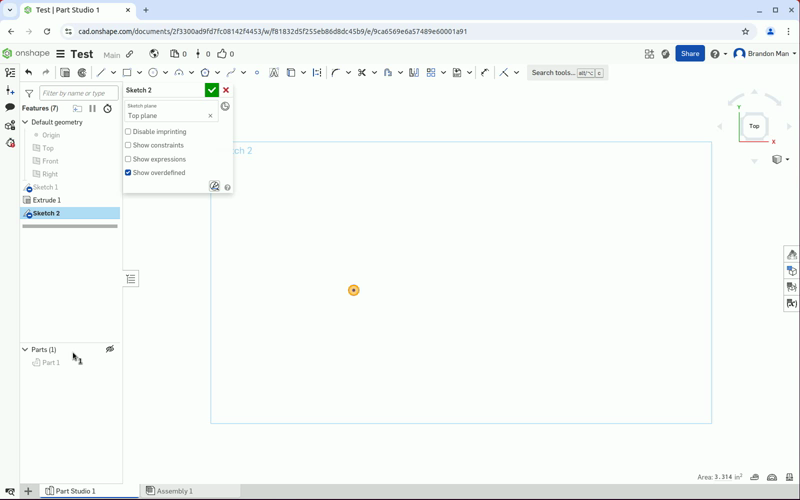
key(shift+y)
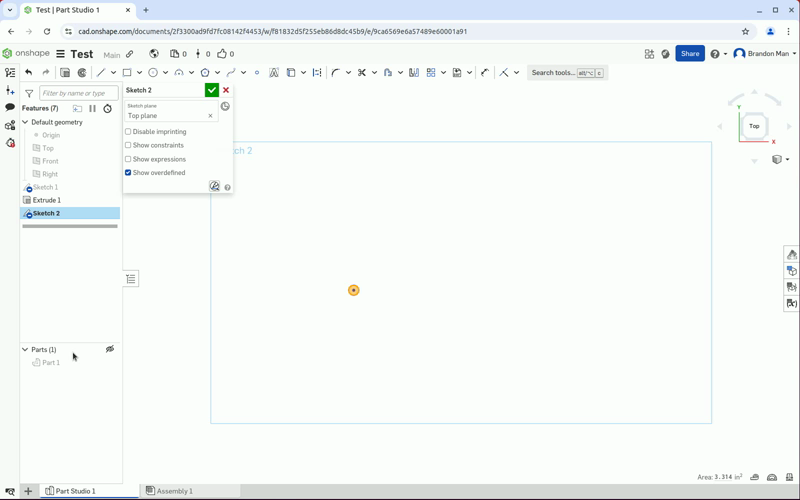
key(shift+e)
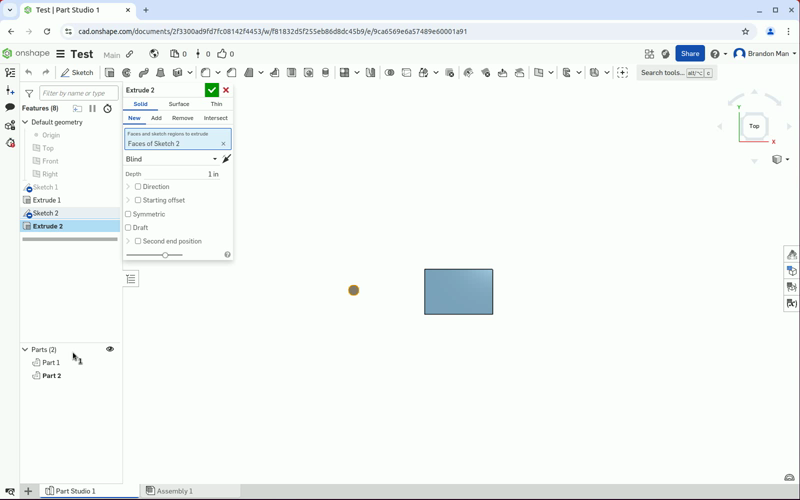
mouse_move(143, 106)
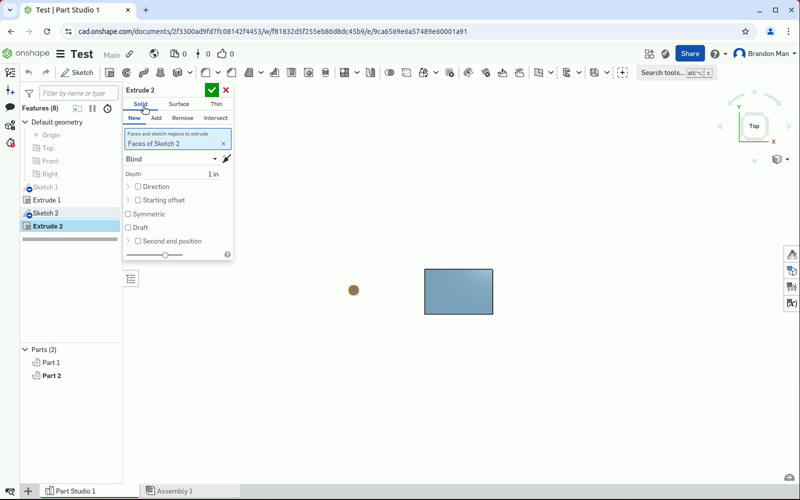
click(143, 106)
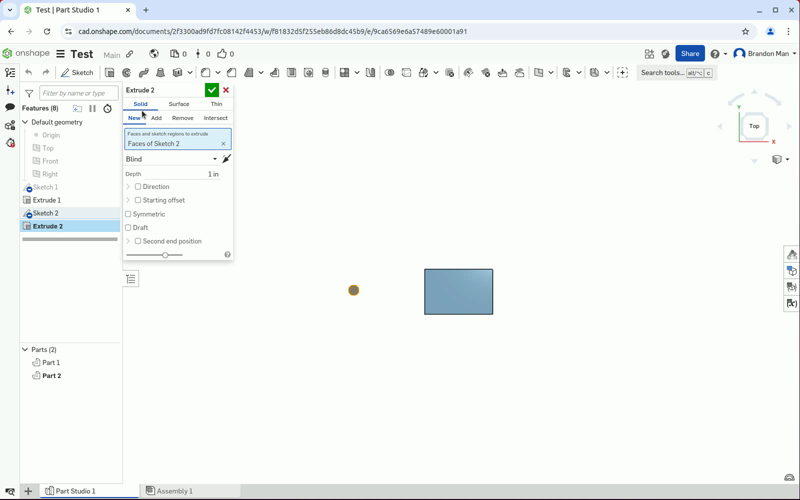
mouse_move(137, 120)
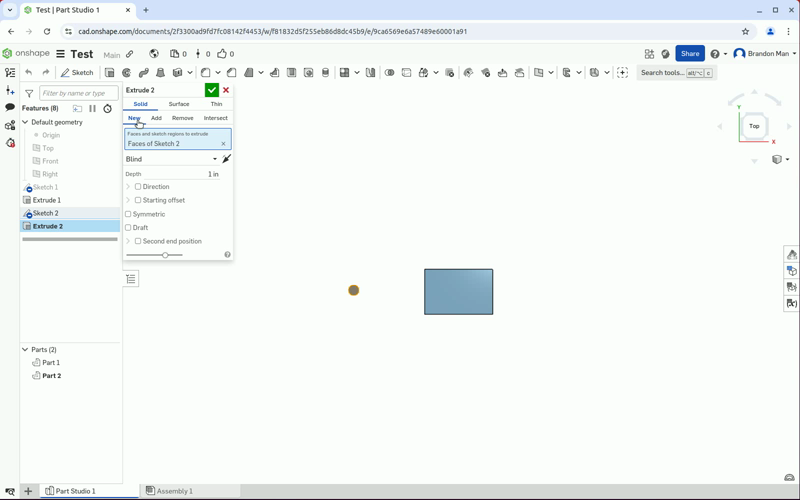
click(137, 120)
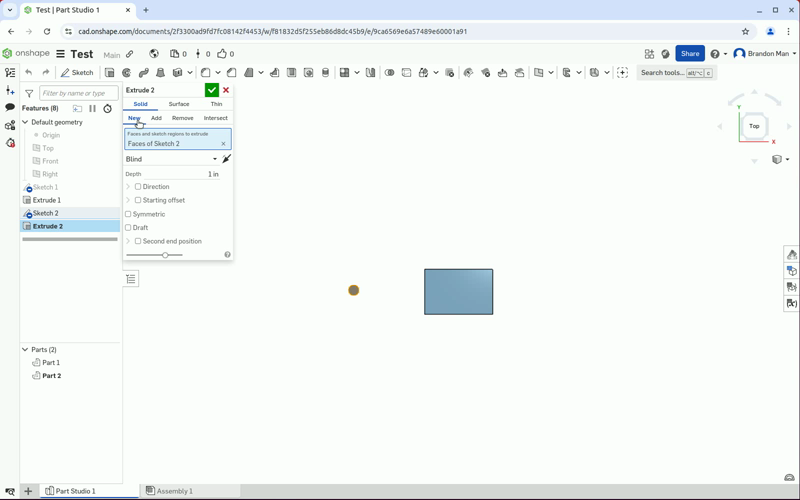
key(tab, 4)
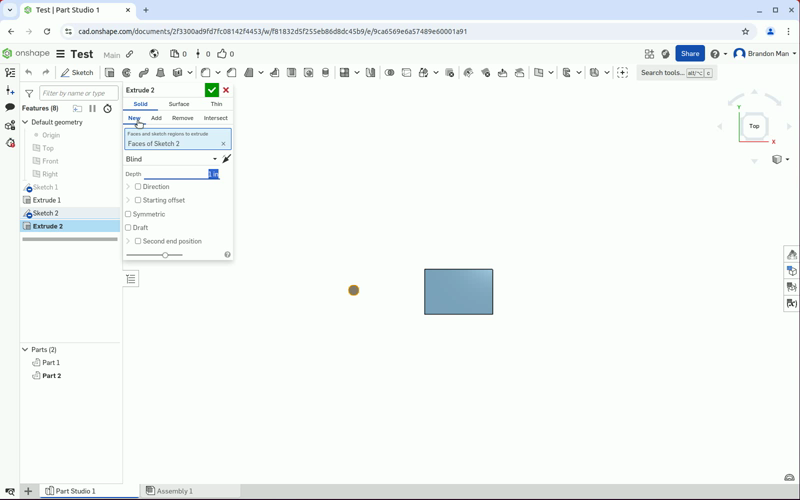
text(9.388)
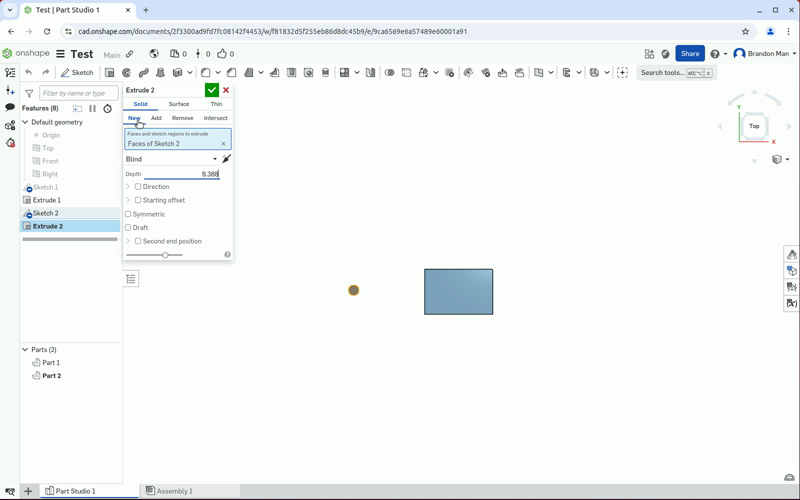
key(enter)
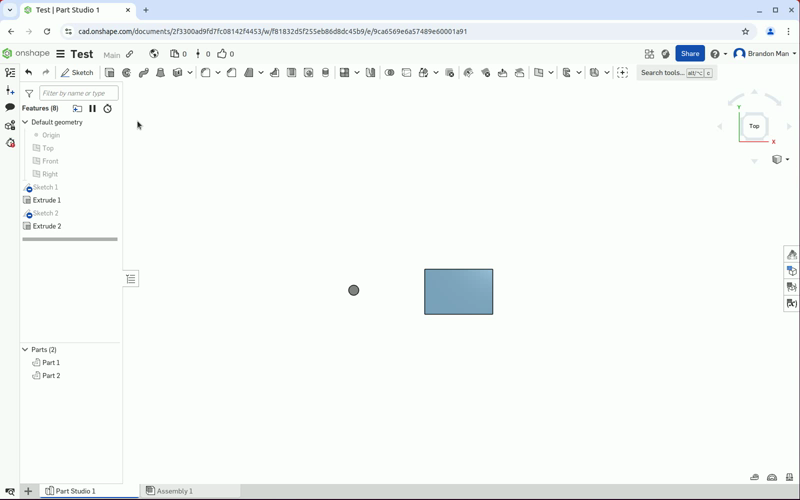
key(shift+h)
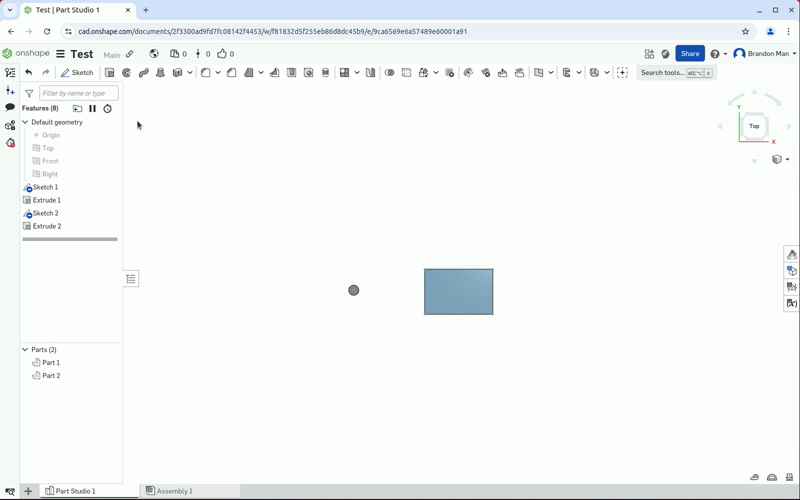
key(shift+h)
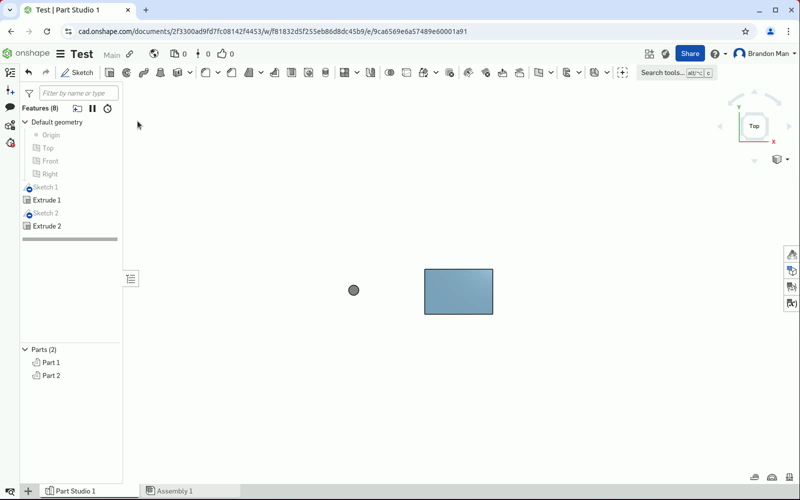
mouse_move(73, 189)
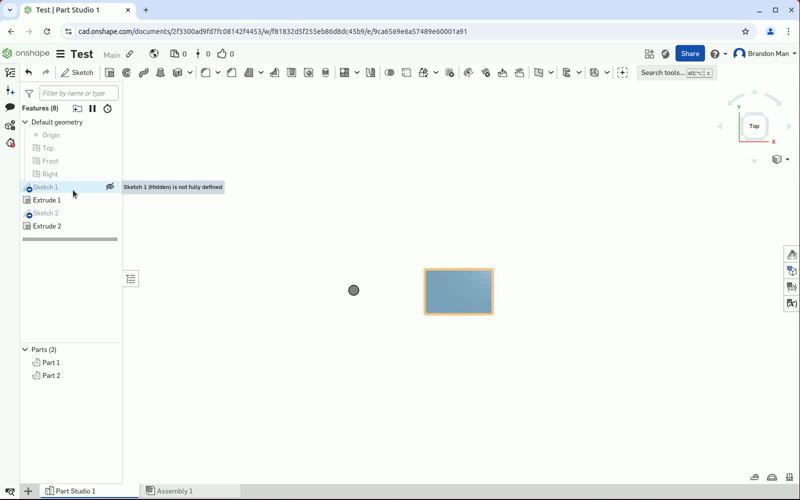
click(73, 189)
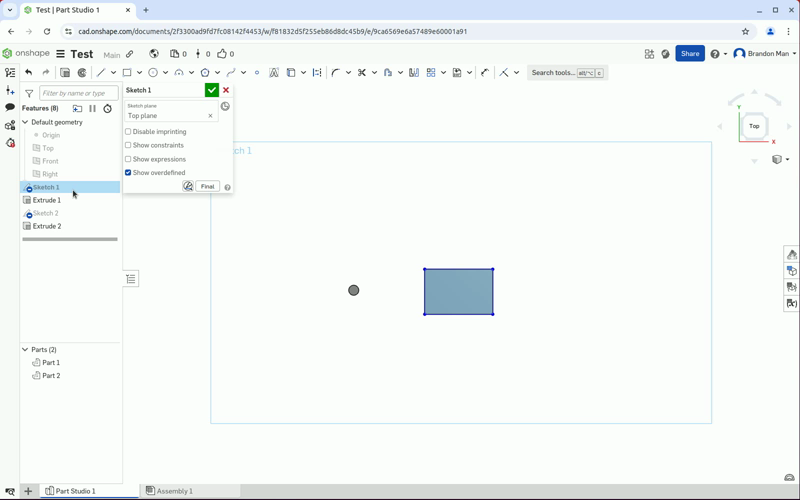
mouse_move(229, 92)
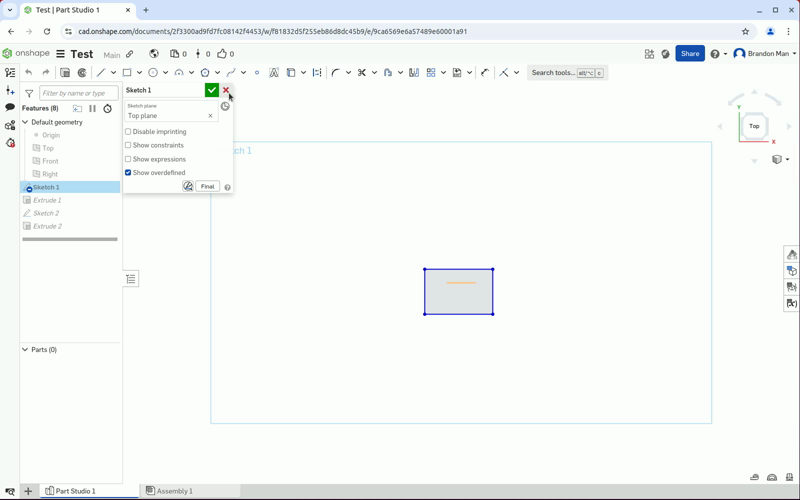
click(229, 92)
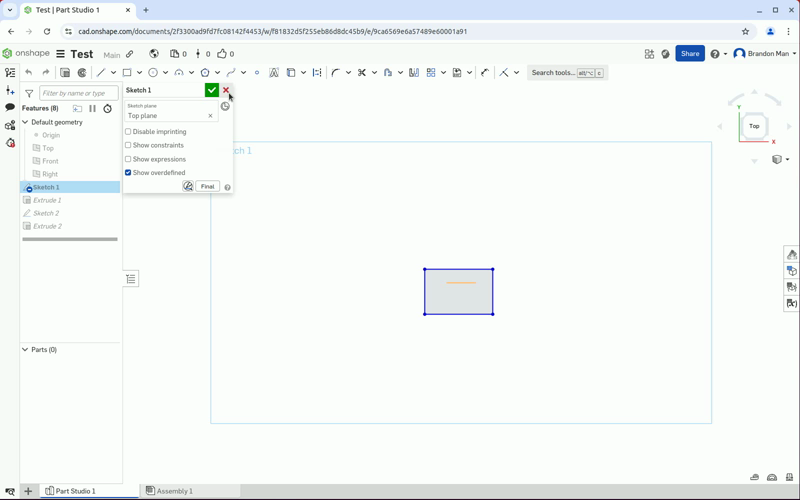
key(shift+s)
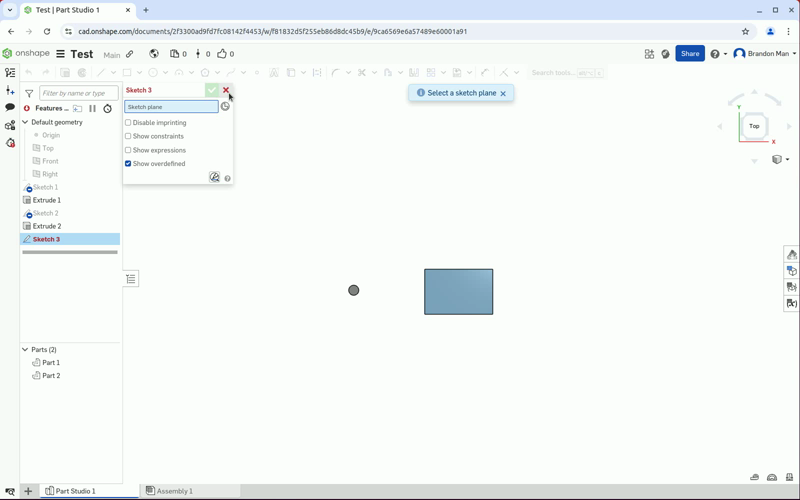
mouse_move(73, 150)
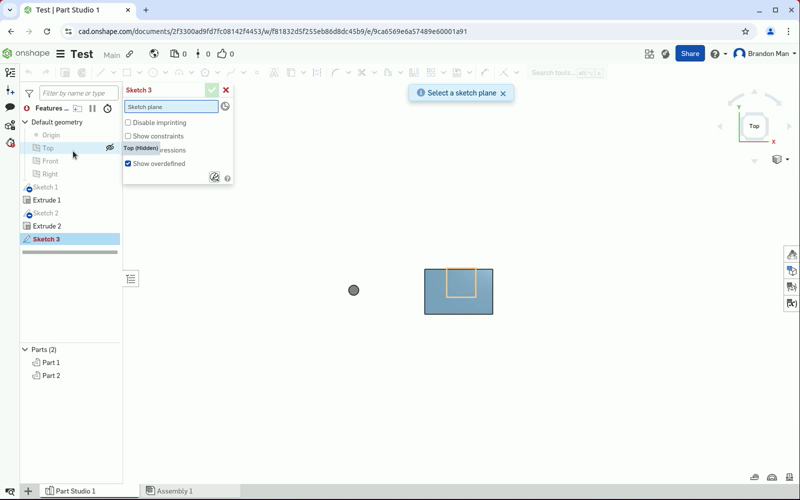
click(73, 150)
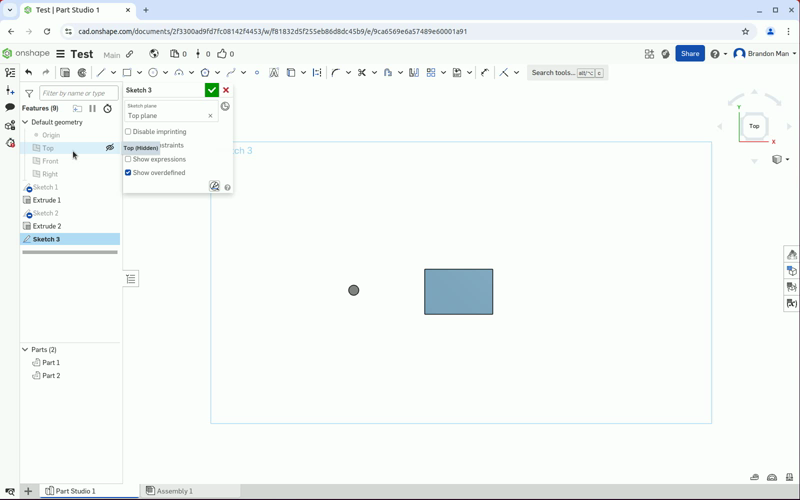
mouse_move(73, 352)
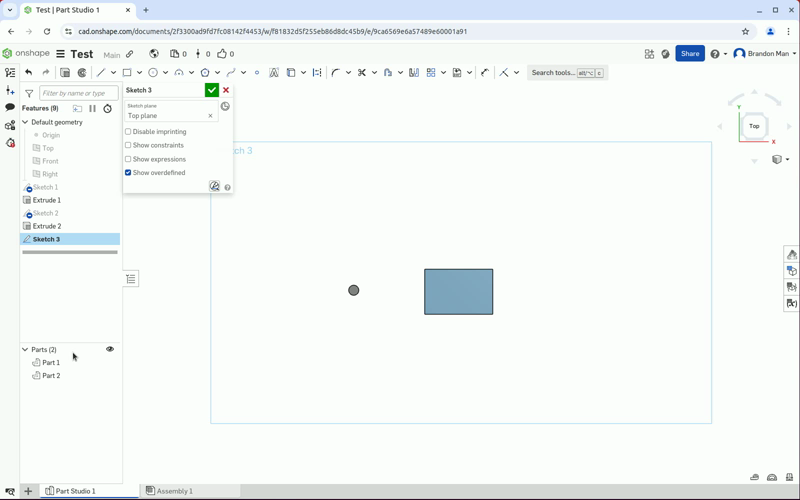
key(y)
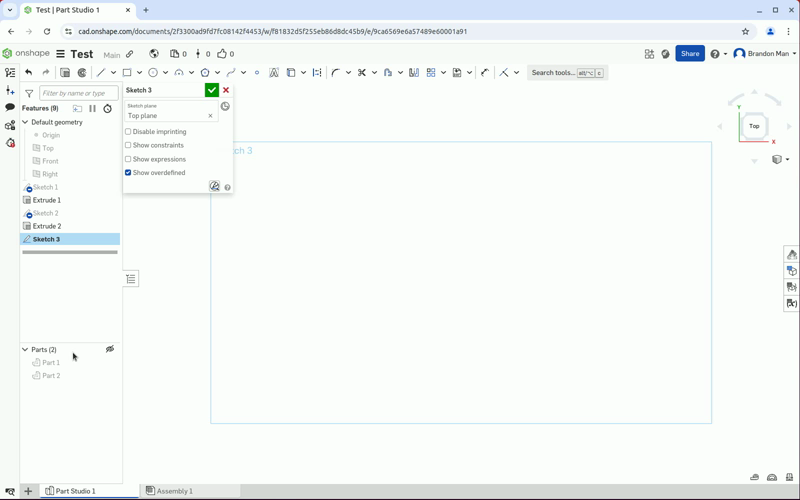
key(l)
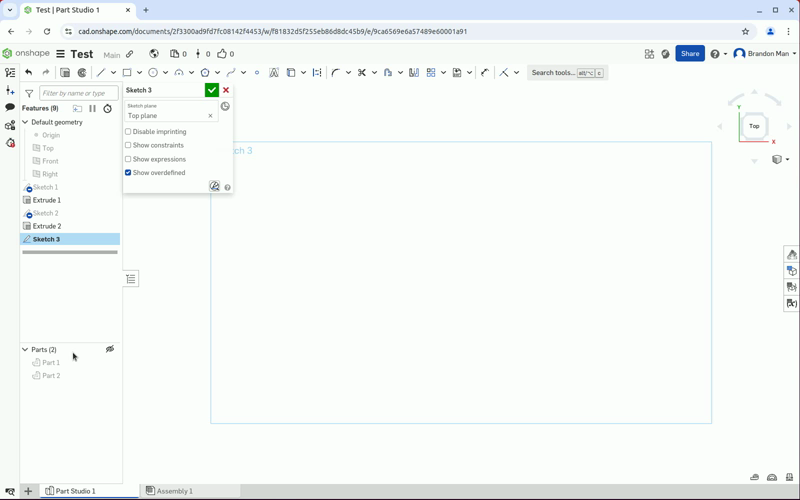
key_down(shift)
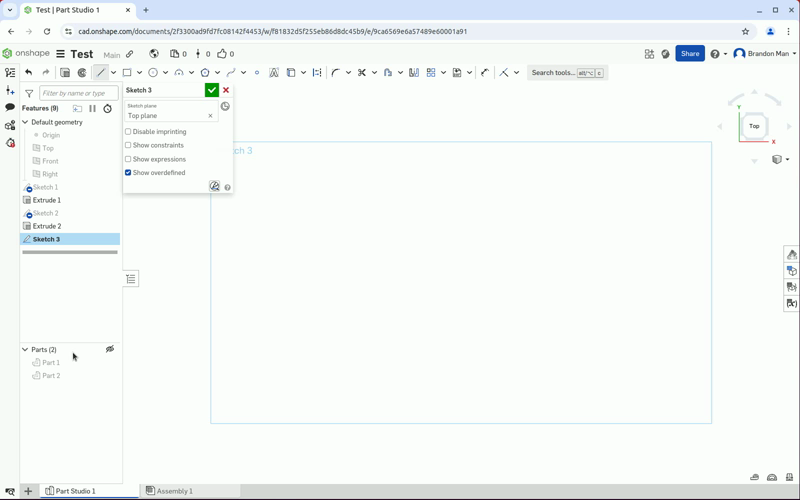
mouse_move(369, 300)
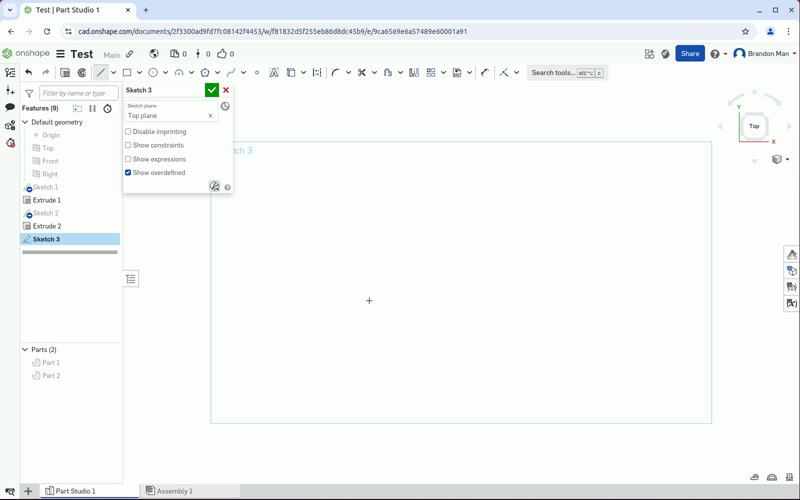
click(369, 300)
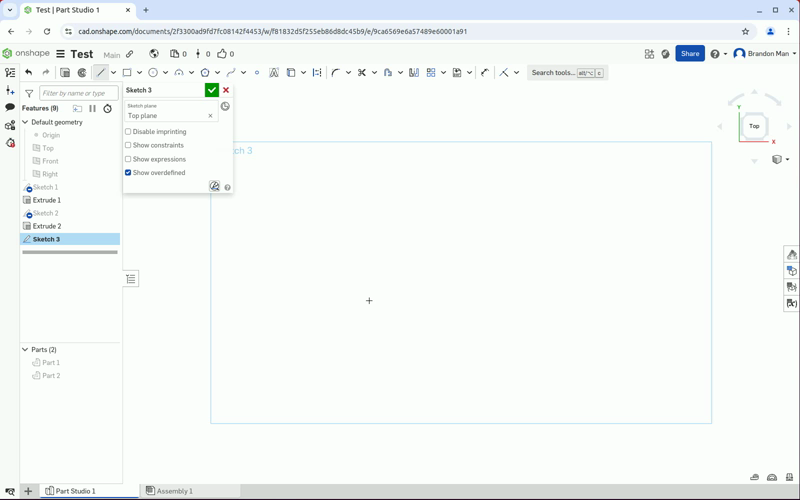
key_up(shift)
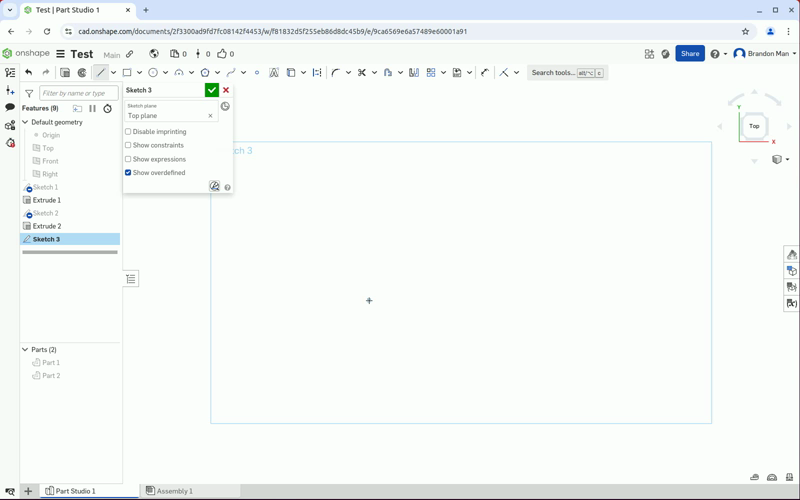
key_down(shift)
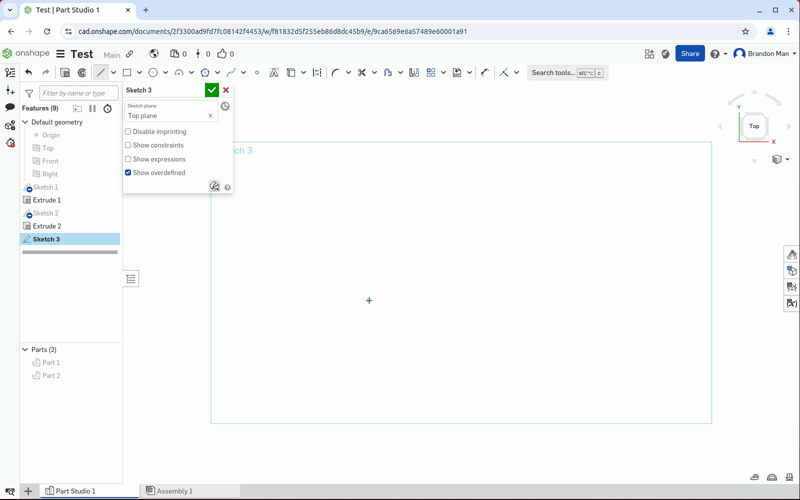
mouse_move(399, 300)
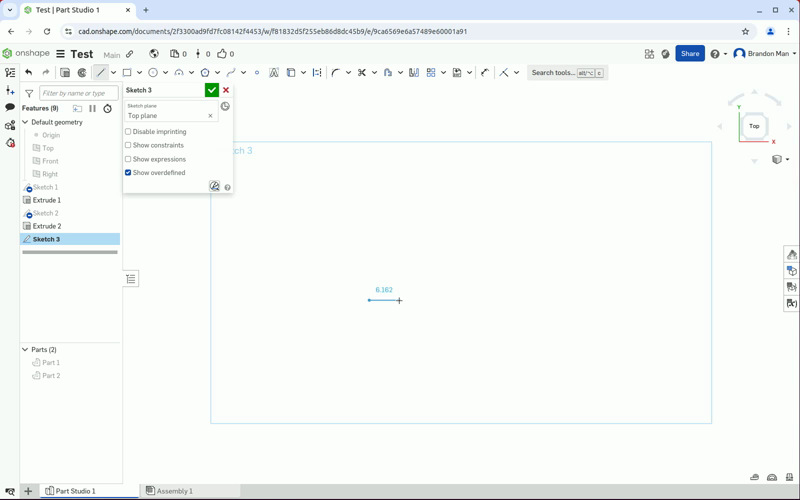
mouse_move(387, 296)
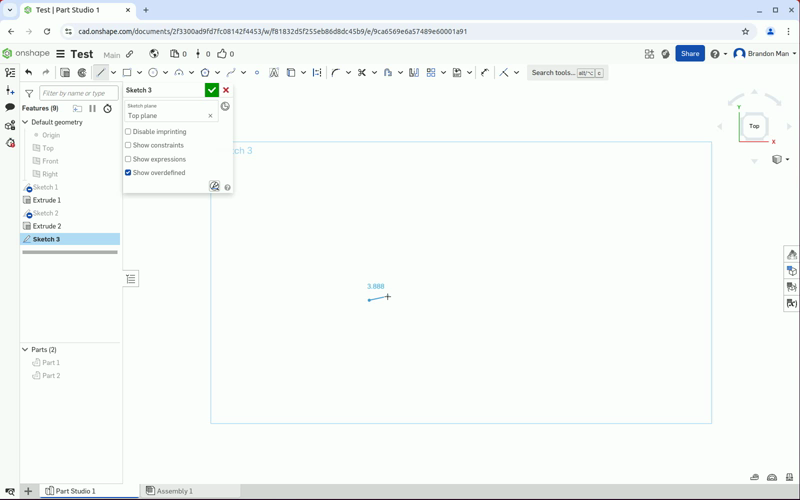
click(387, 296)
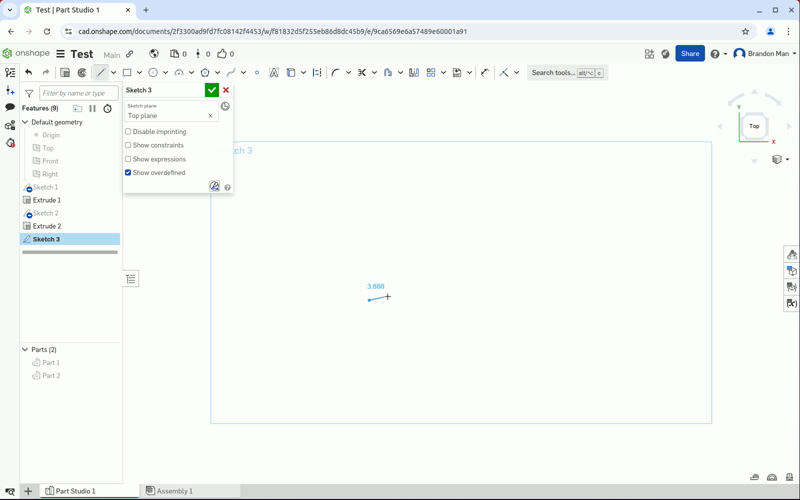
key_up(shift)
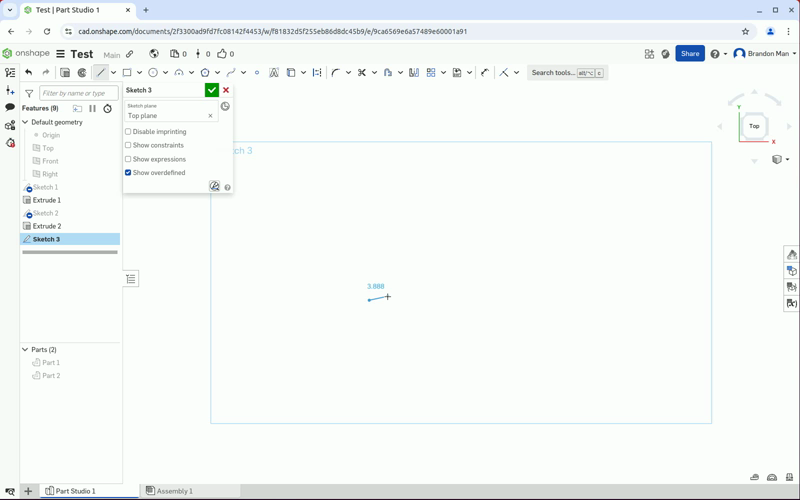
key_down(shift)
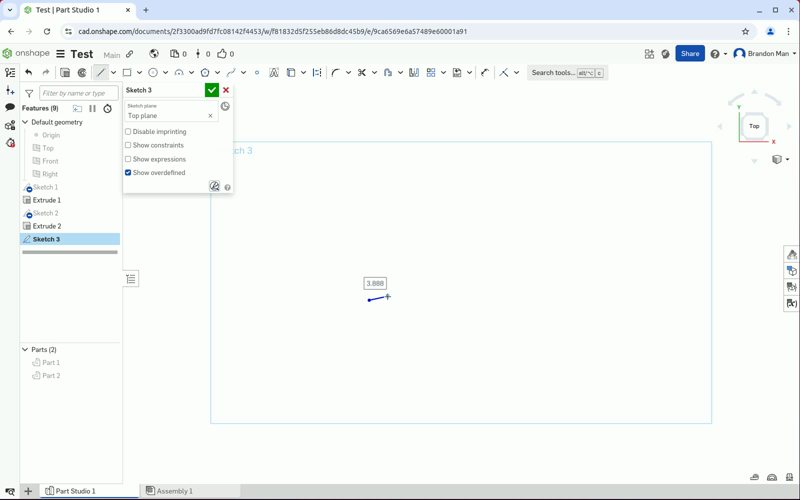
mouse_move(417, 296)
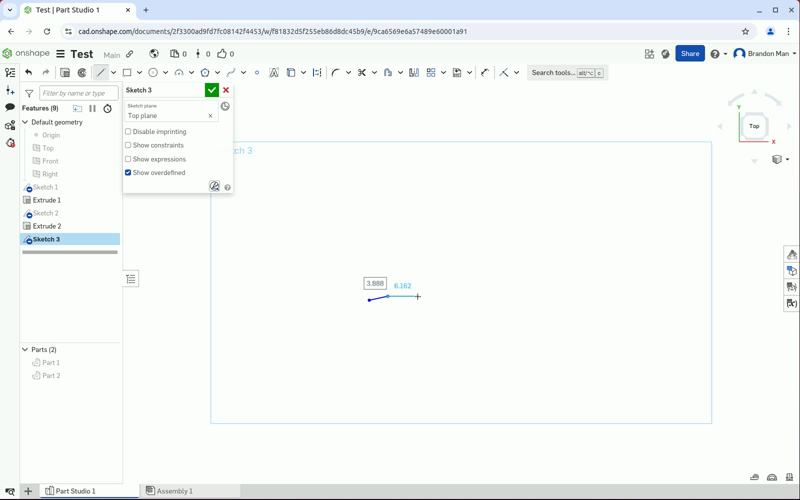
mouse_move(374, 282)
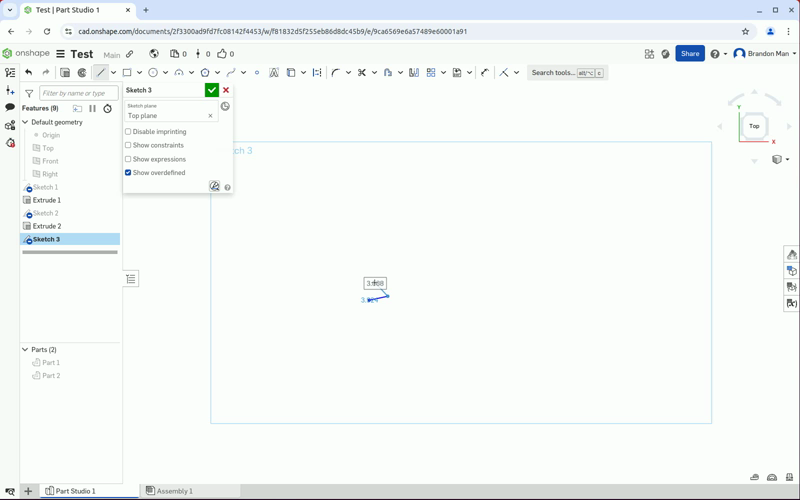
click(374, 282)
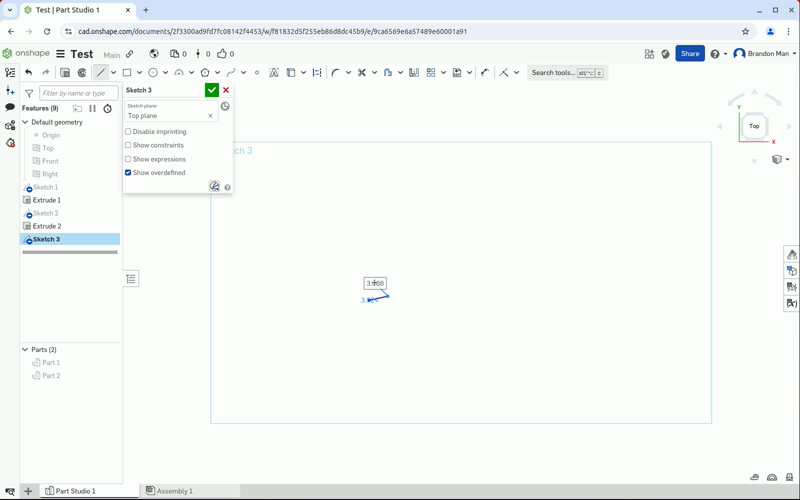
key_up(shift)
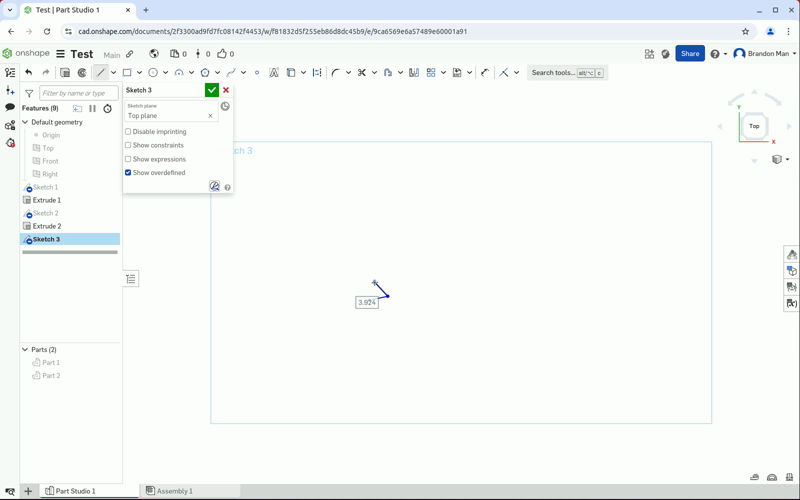
mouse_move(404, 282)
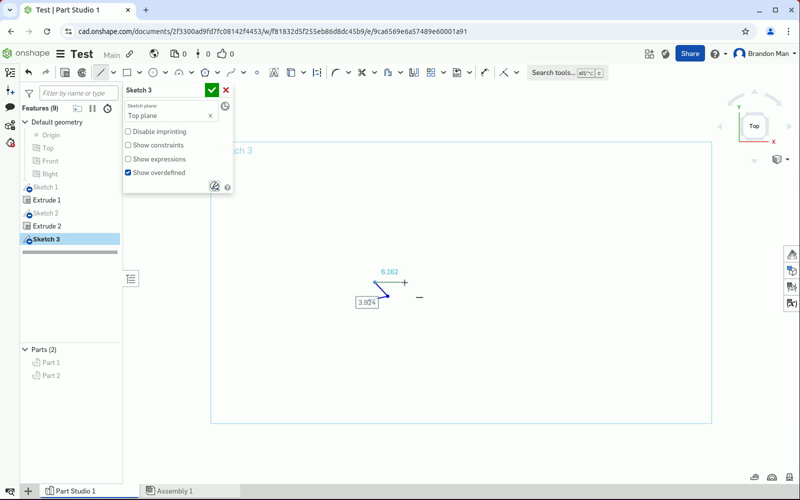
key_down(shift)
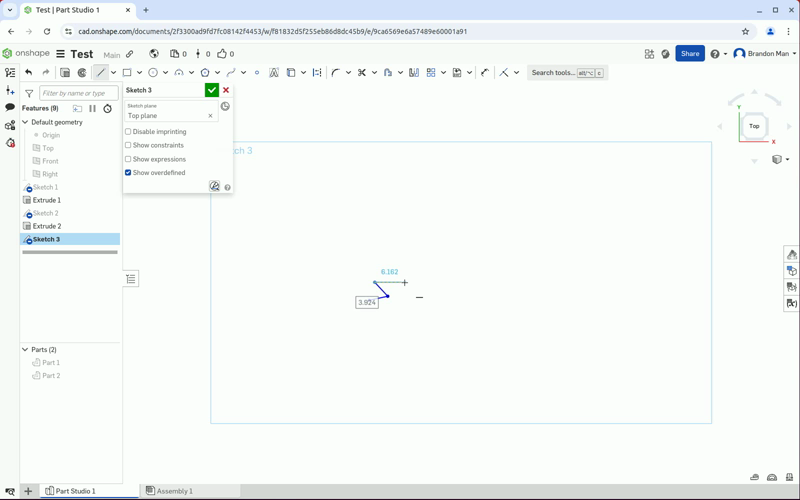
mouse_move(369, 300)
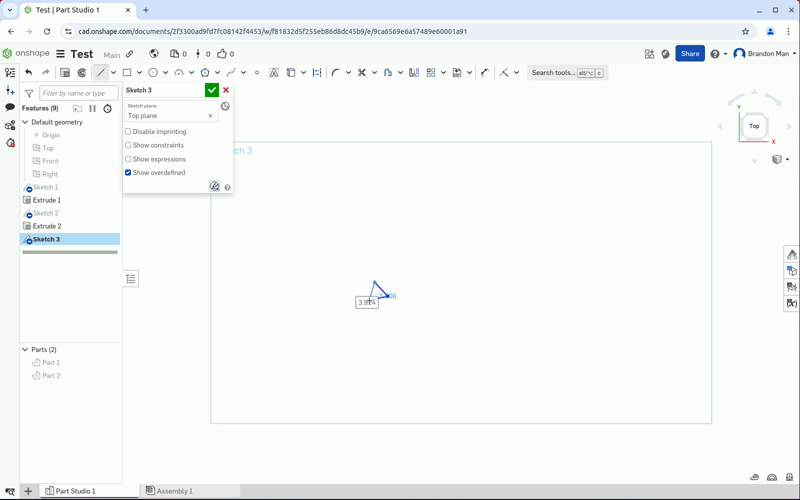
key_up(shift)
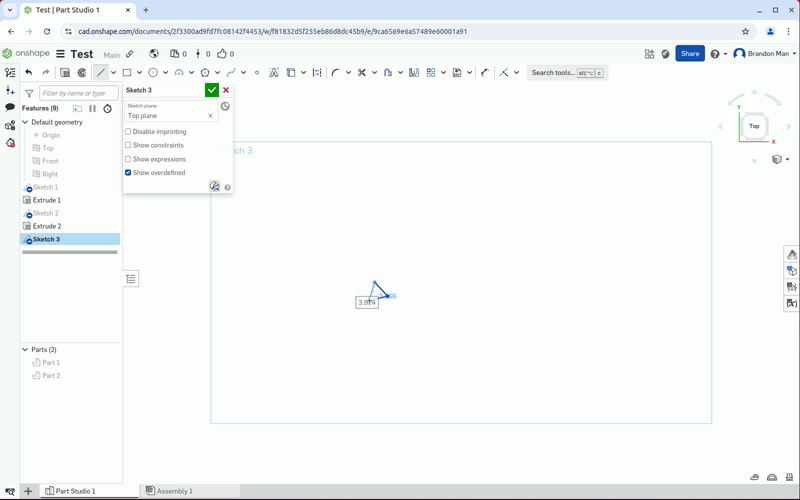
click(369, 300)
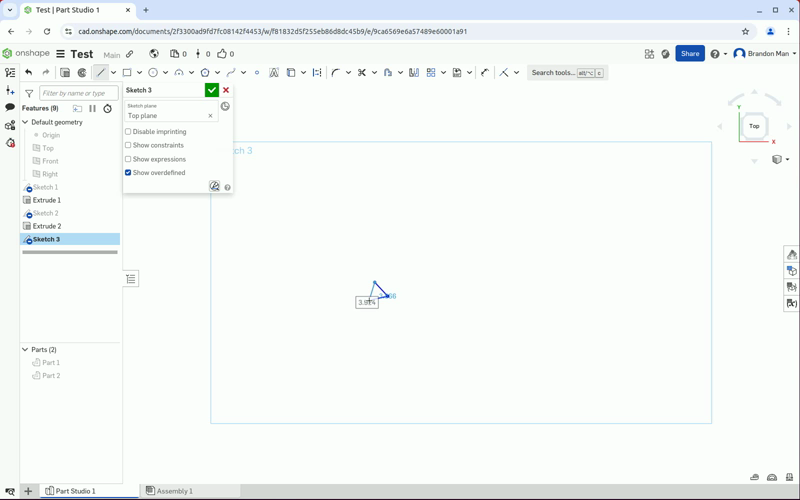
key(esc)
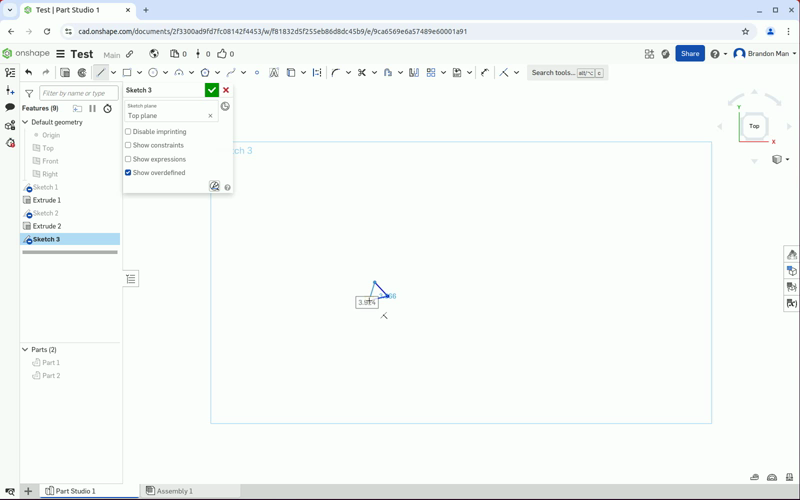
mouse_move(374, 285)
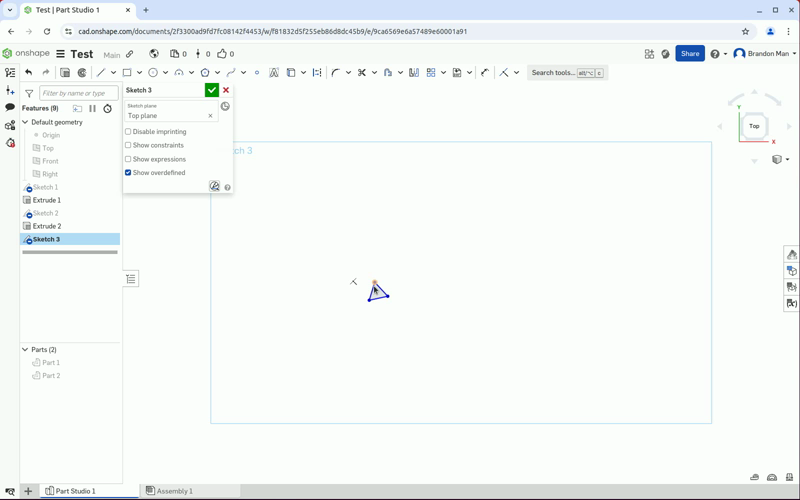
scroll(6)
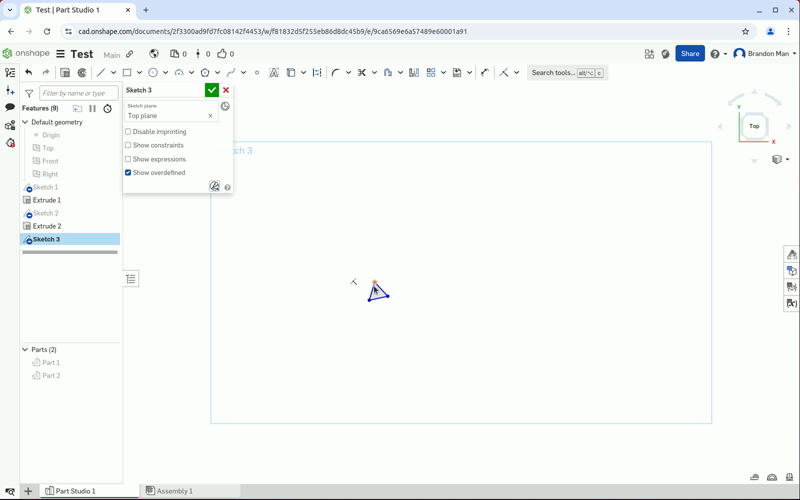
scroll(6)
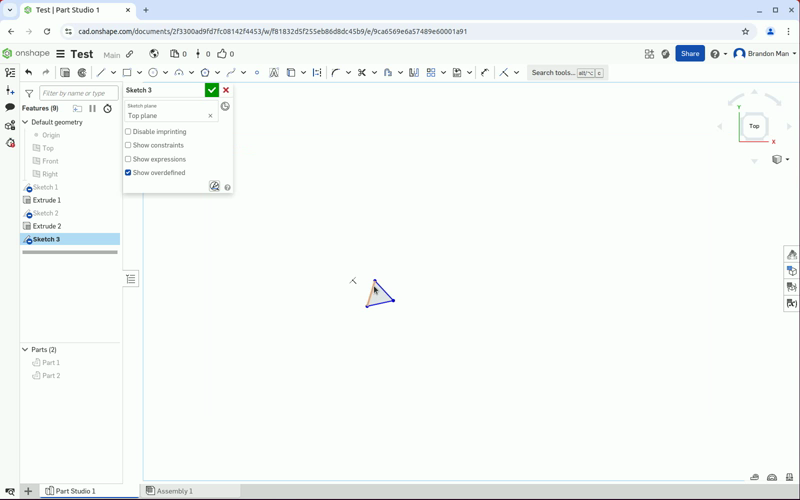
scroll(6)
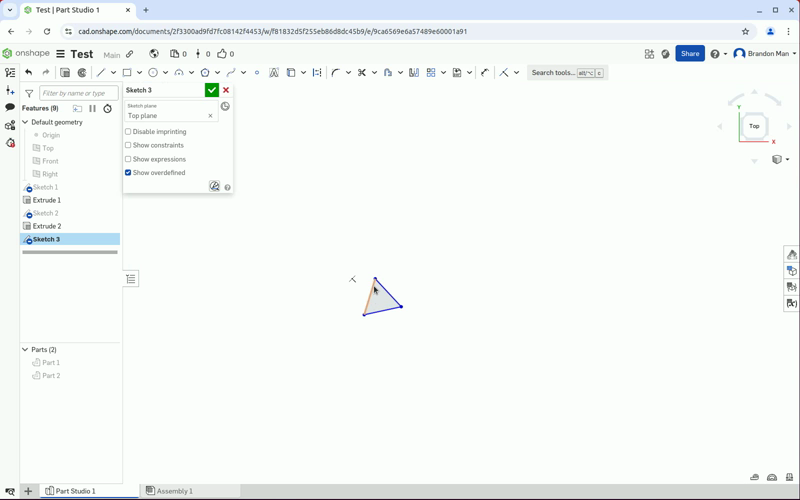
scroll(6)
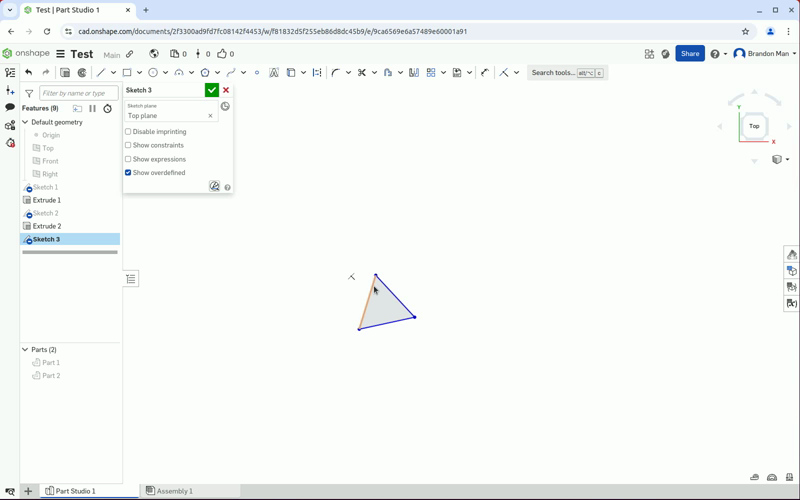
scroll(6)
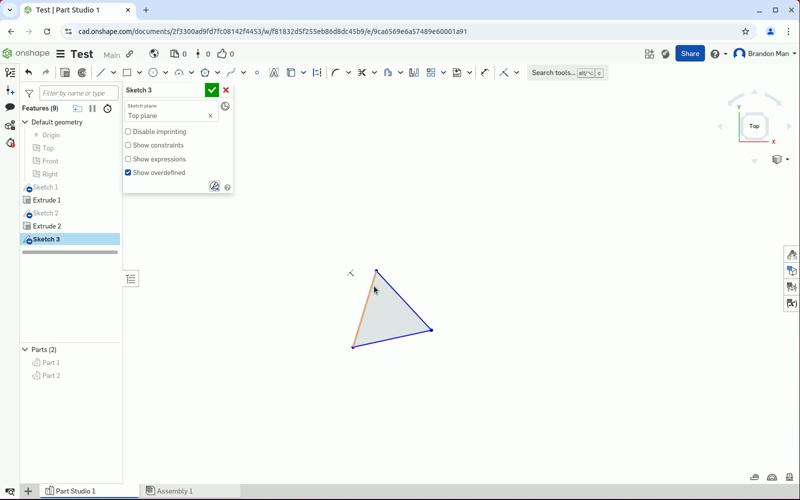
scroll(6)
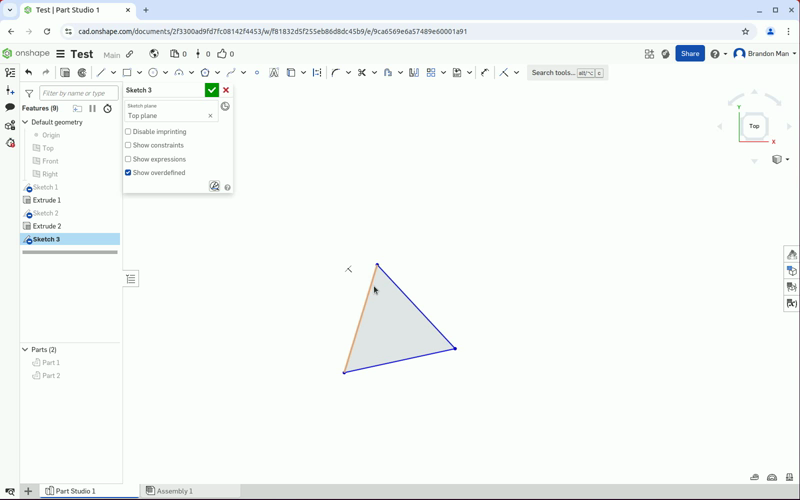
scroll(6)
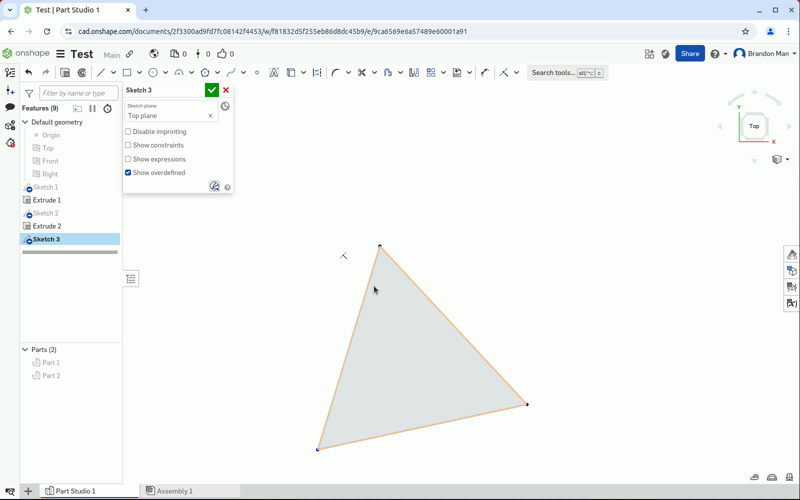
click(374, 285)
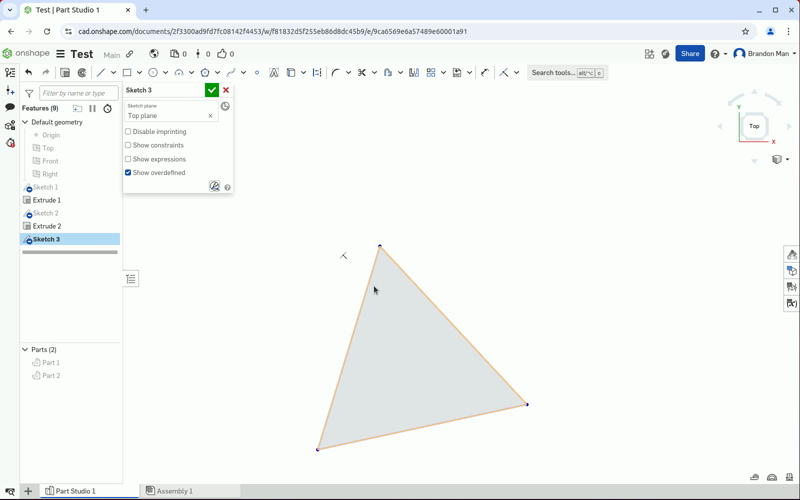
scroll(-6)
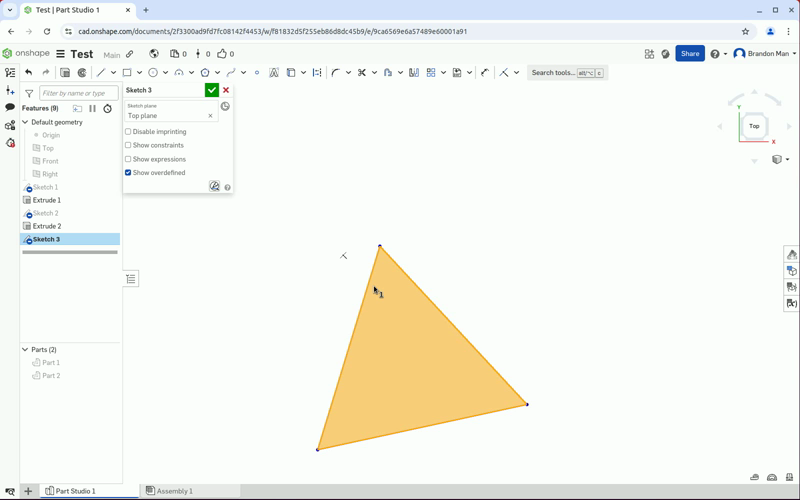
scroll(-6)
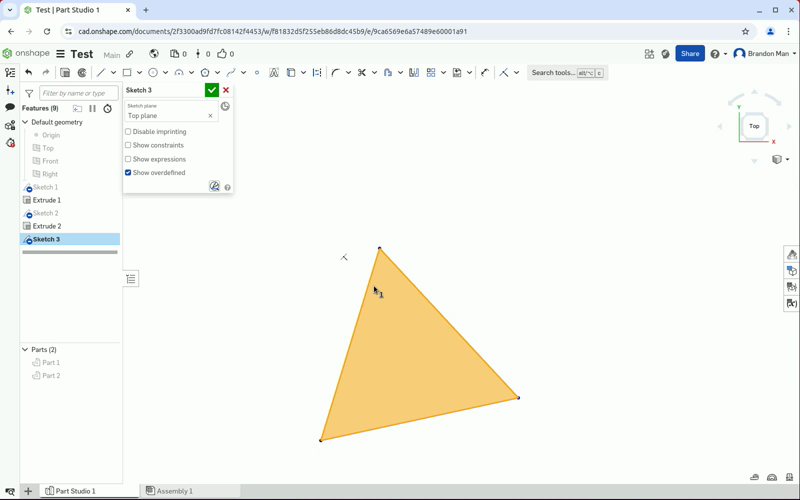
scroll(-6)
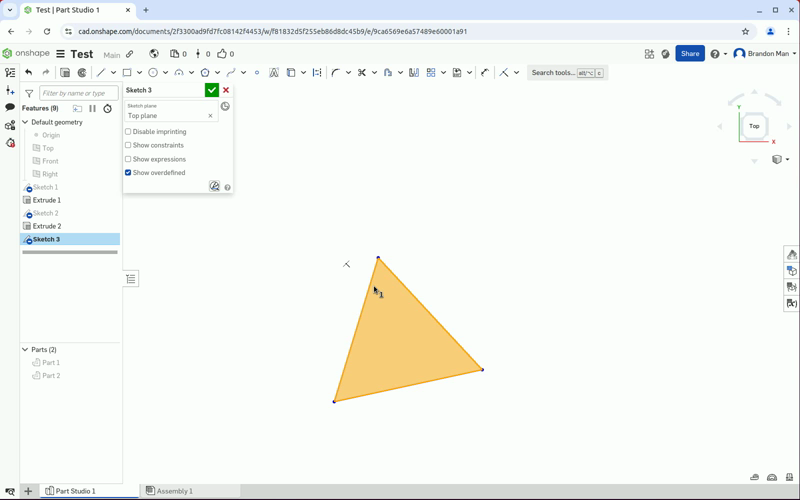
scroll(-6)
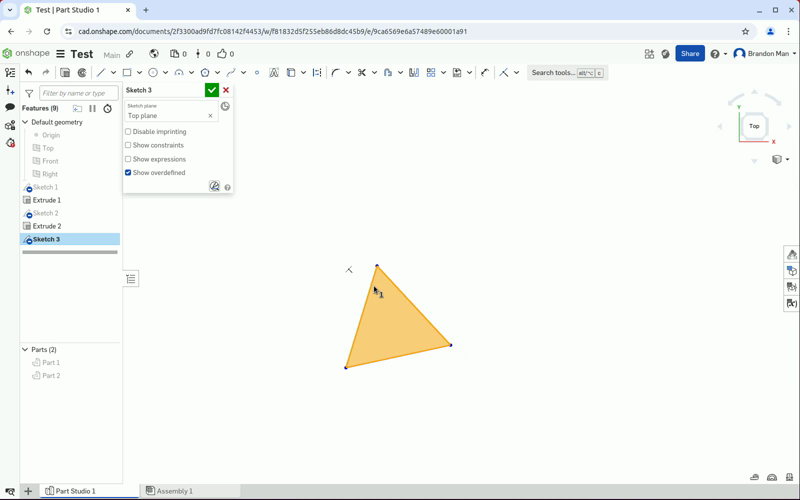
scroll(-6)
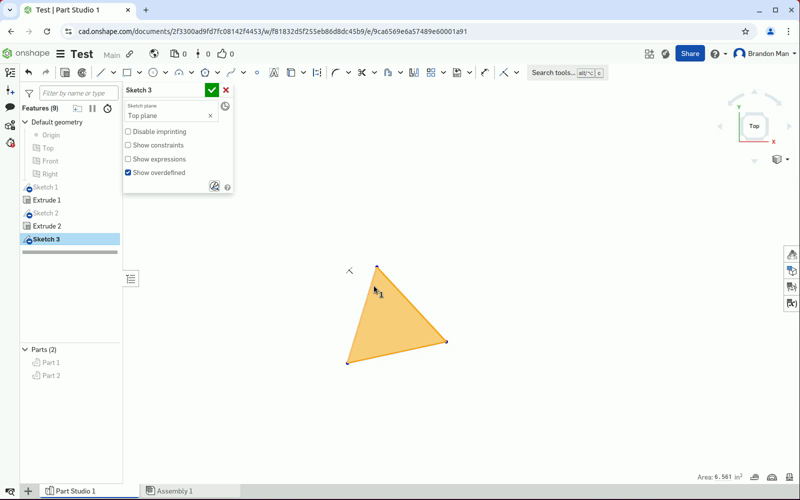
scroll(-6)
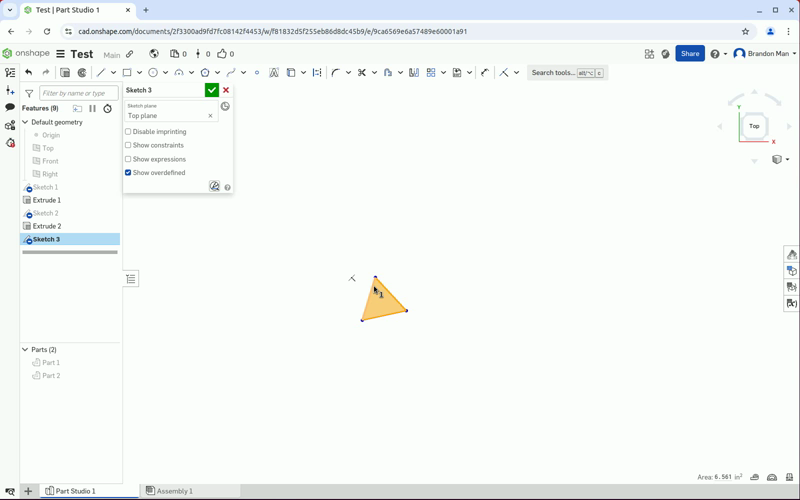
scroll(-6)
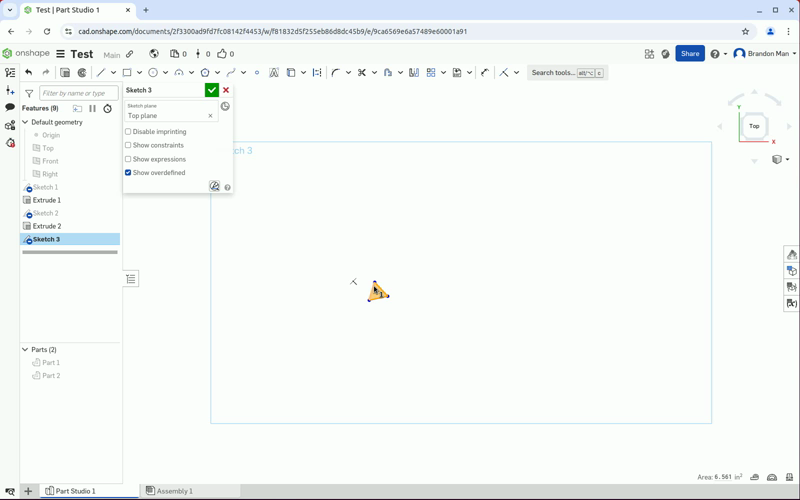
mouse_move(73, 352)
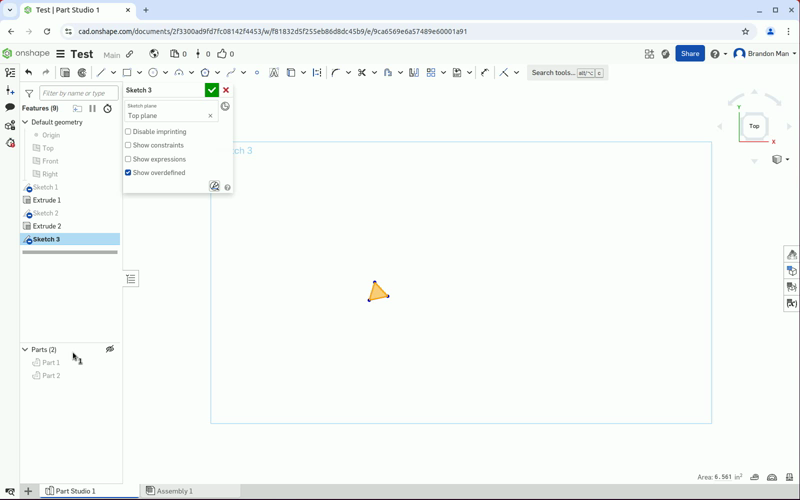
key(shift+y)
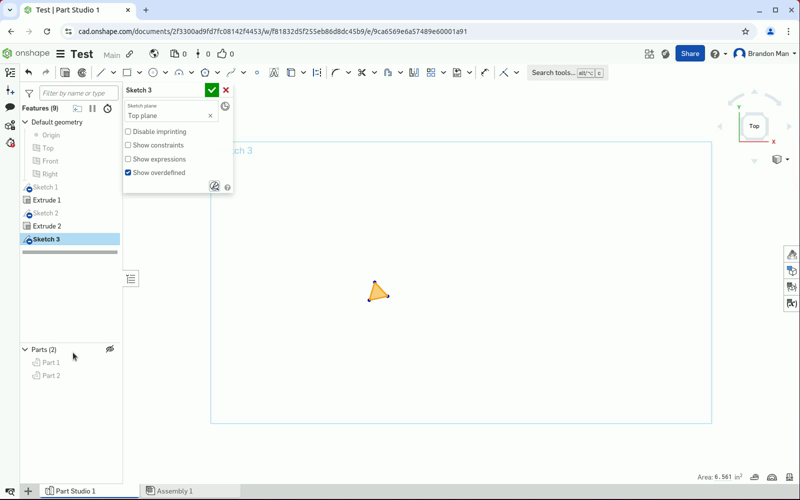
key(shift+e)
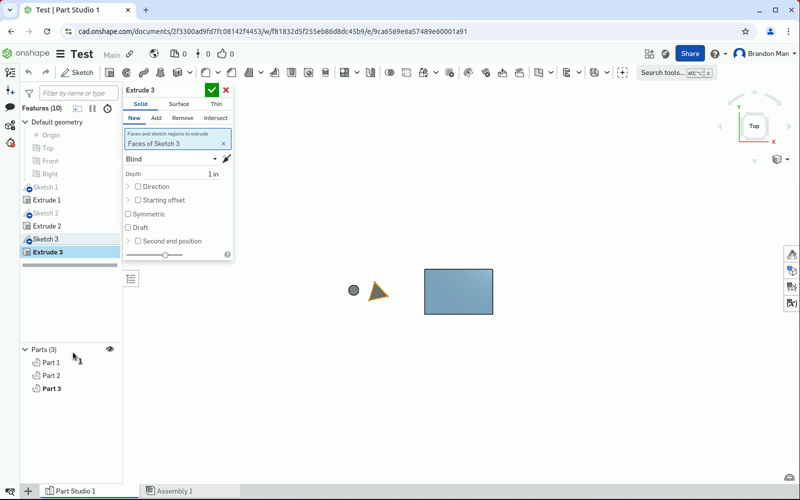
mouse_move(143, 106)
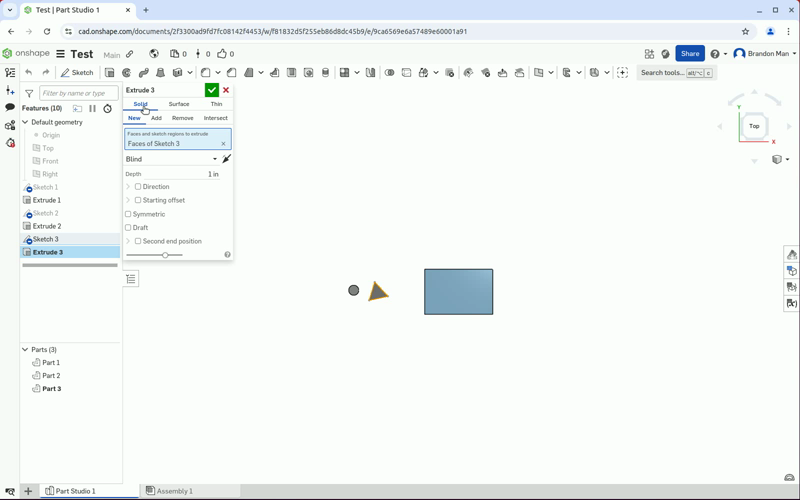
click(143, 106)
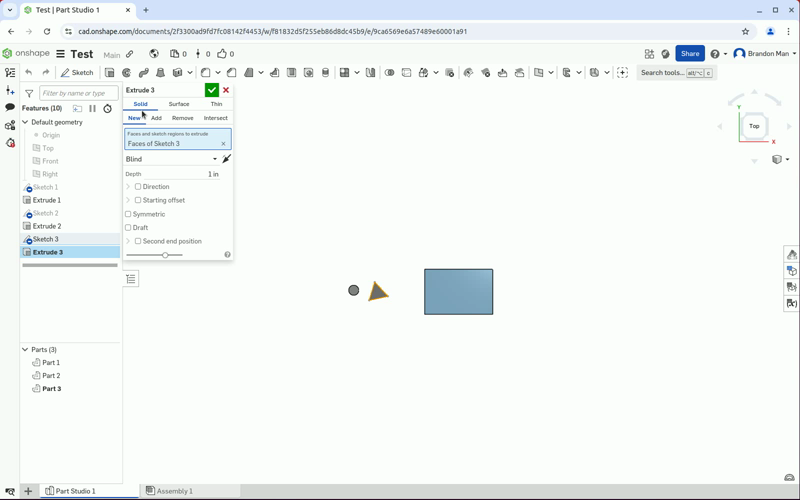
mouse_move(137, 120)
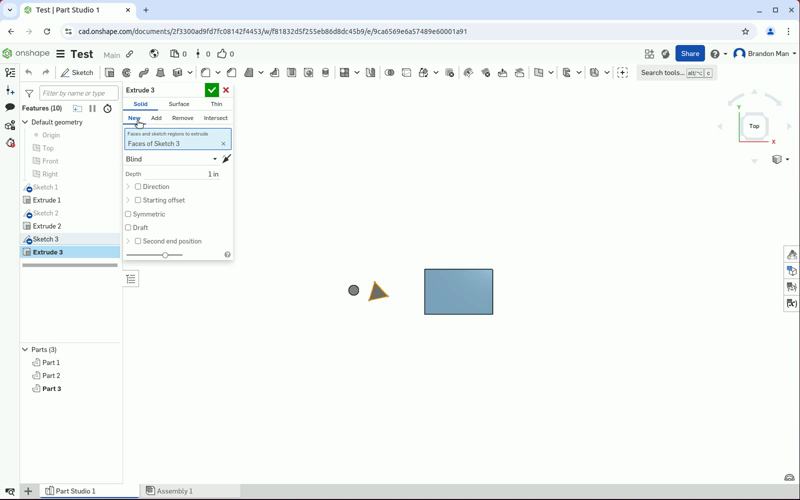
click(137, 120)
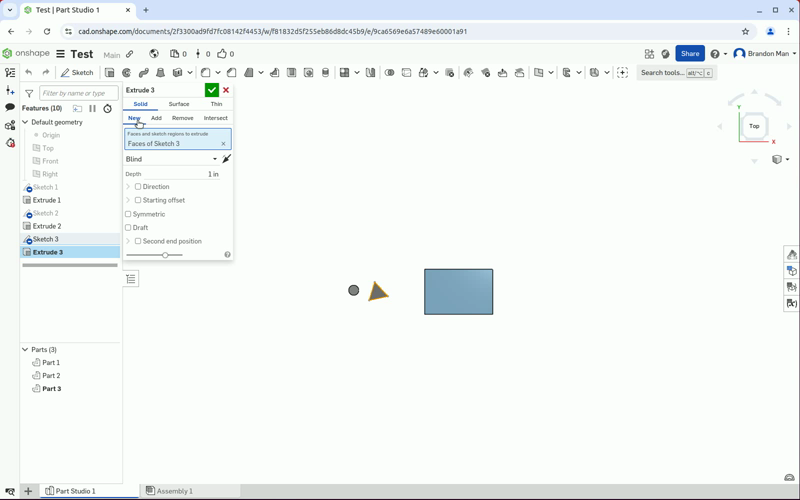
key(tab, 4)
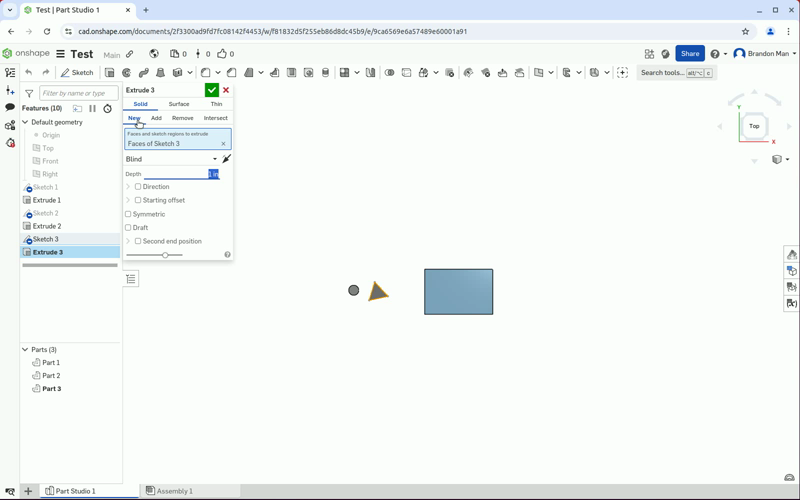
text(6.499)
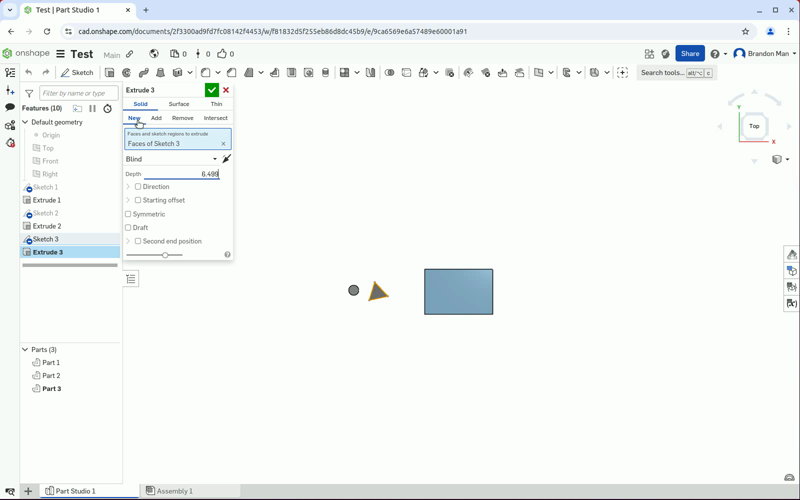
key(enter)
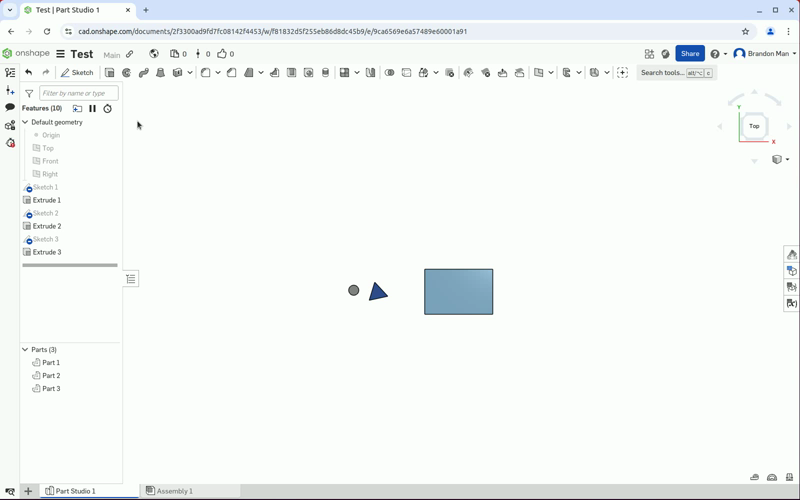
key(shift+h)
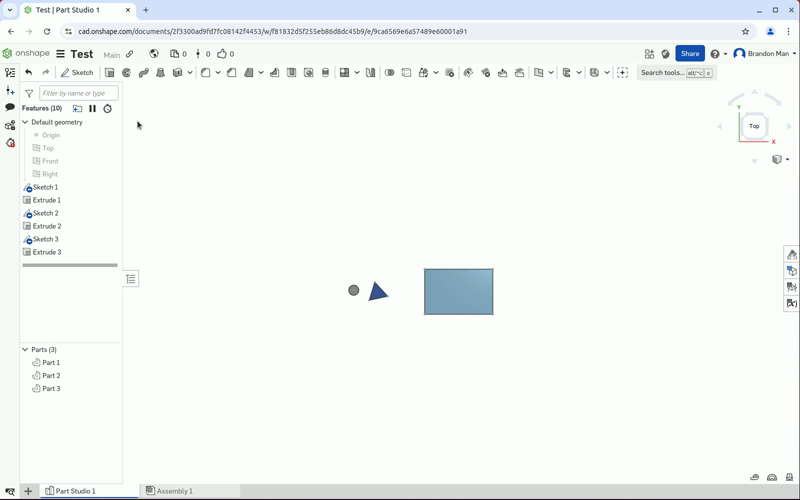
key(shift+h)
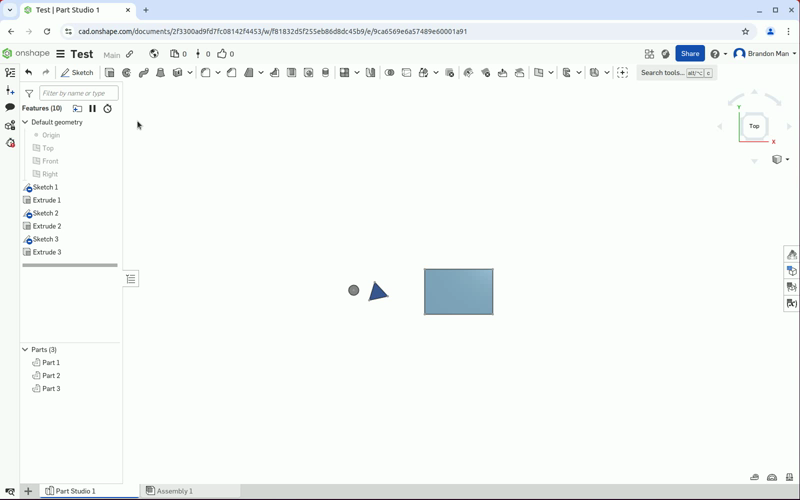
key(shift+7)
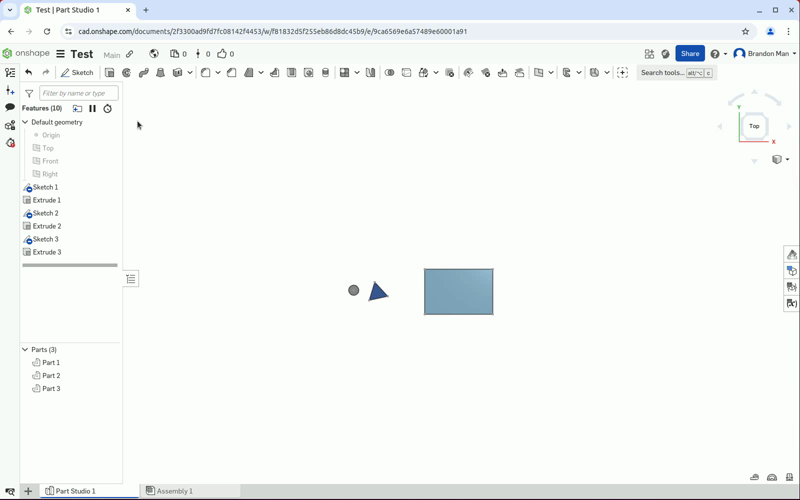
key(up, 3)
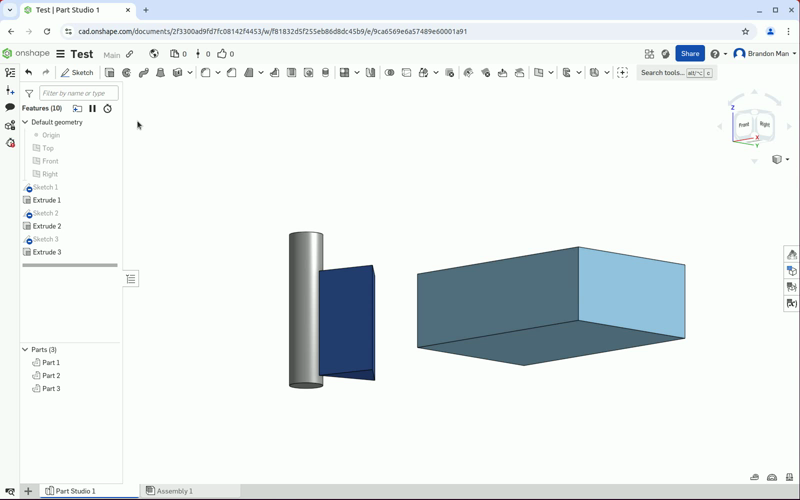
key(left, 3)
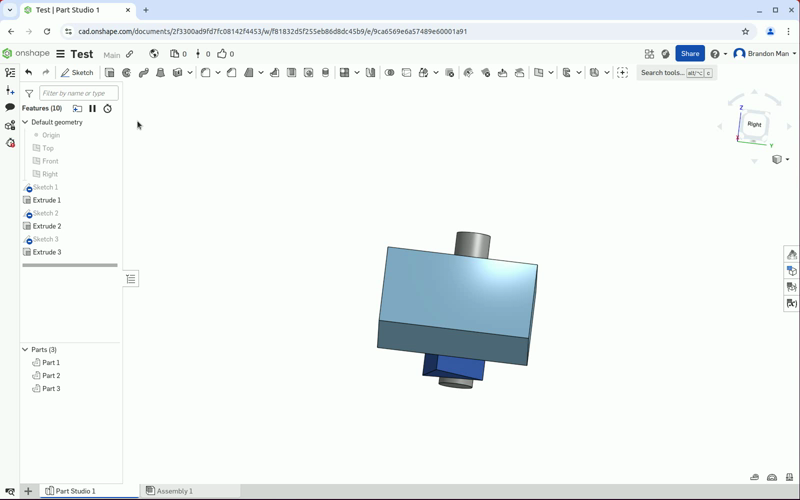
key(right, 3)
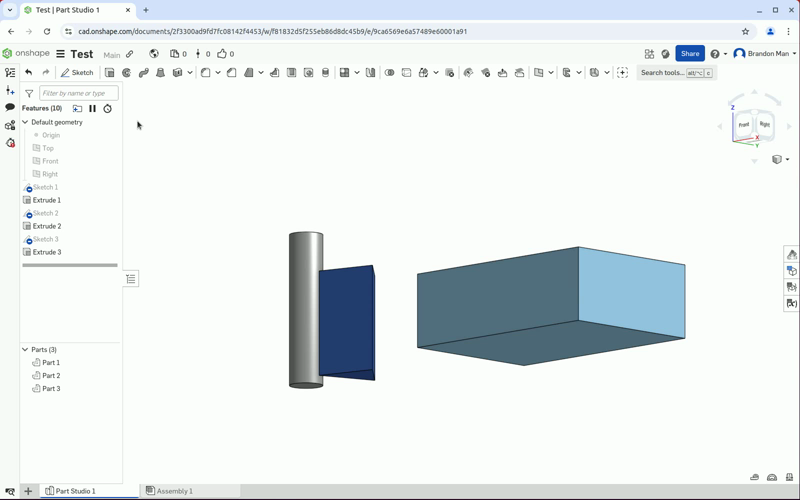
key(down, 3)
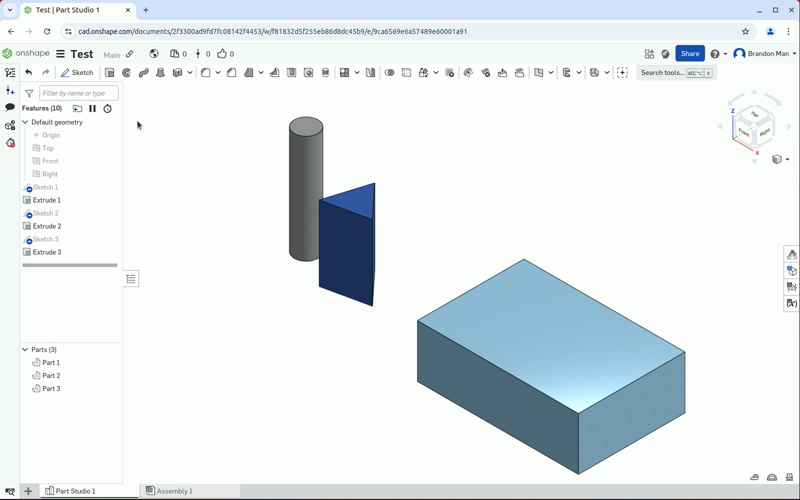
mouse_move(73, 189)
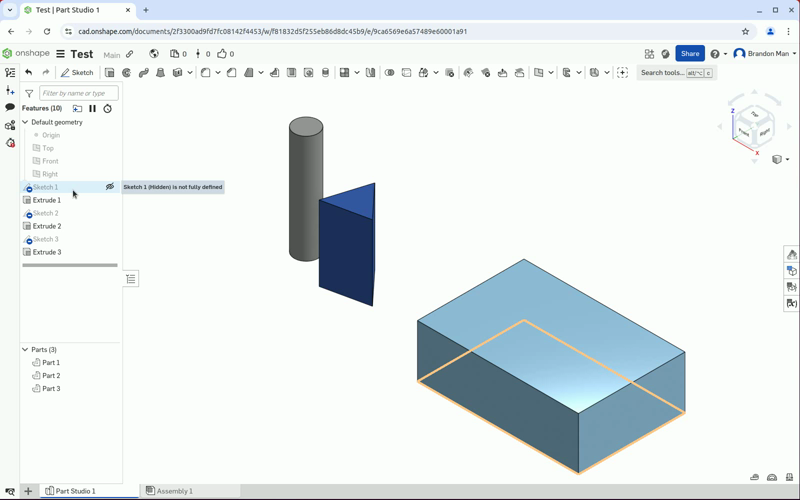
click(73, 189)